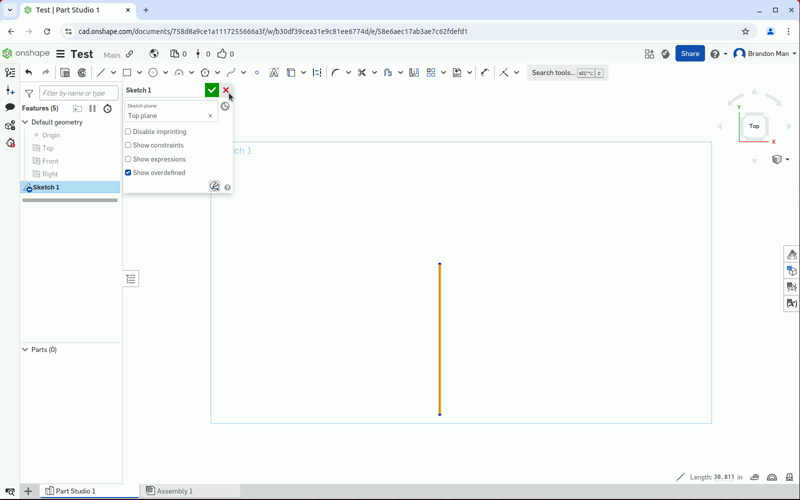
key(shift+h)
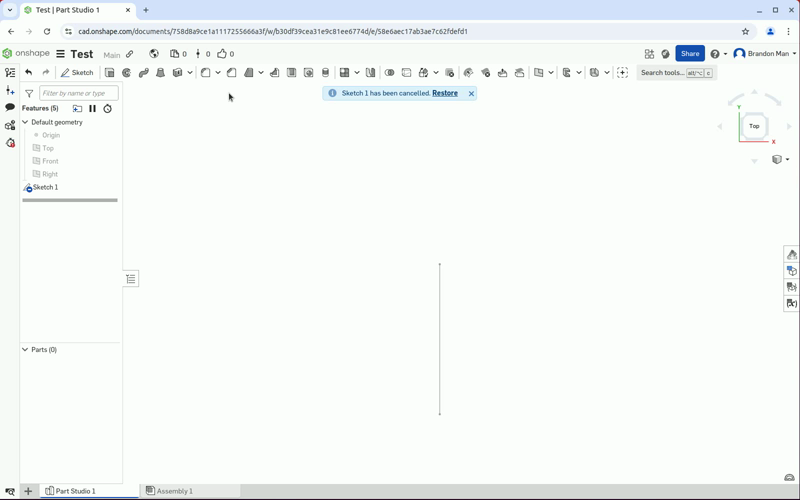
mouse_move(73, 352)
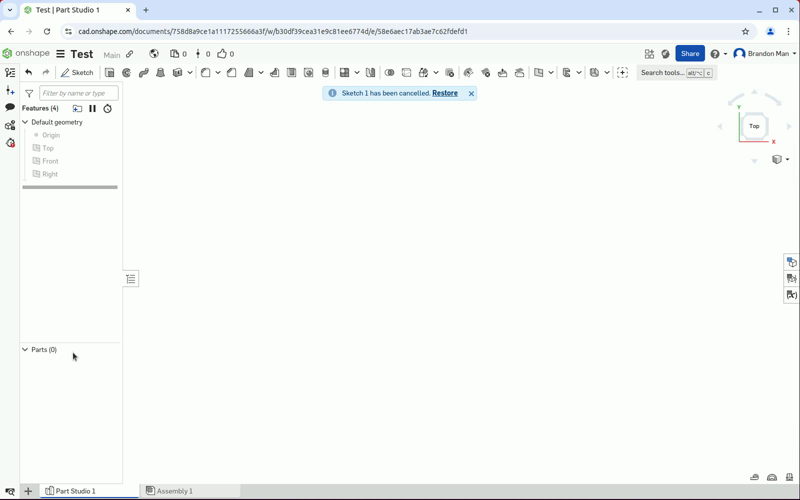
key(y)
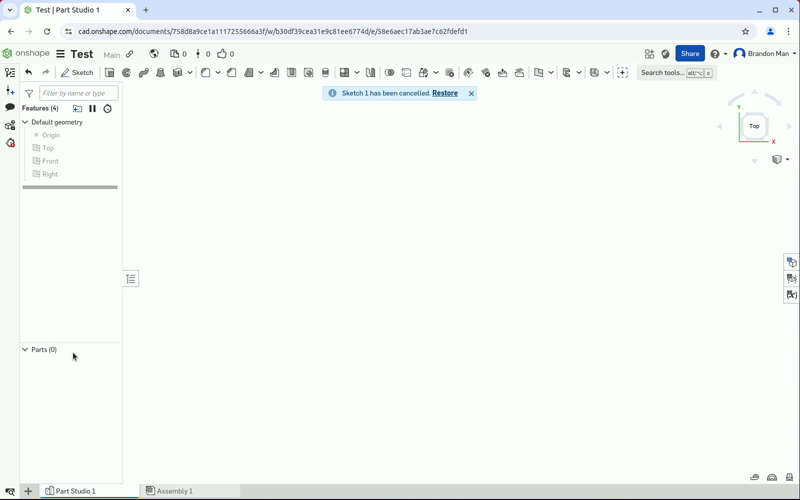
key(shift+p)
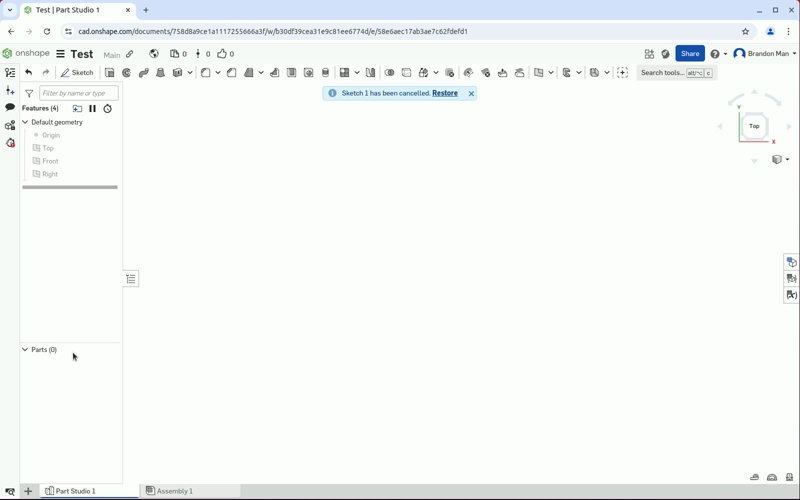
key(space)
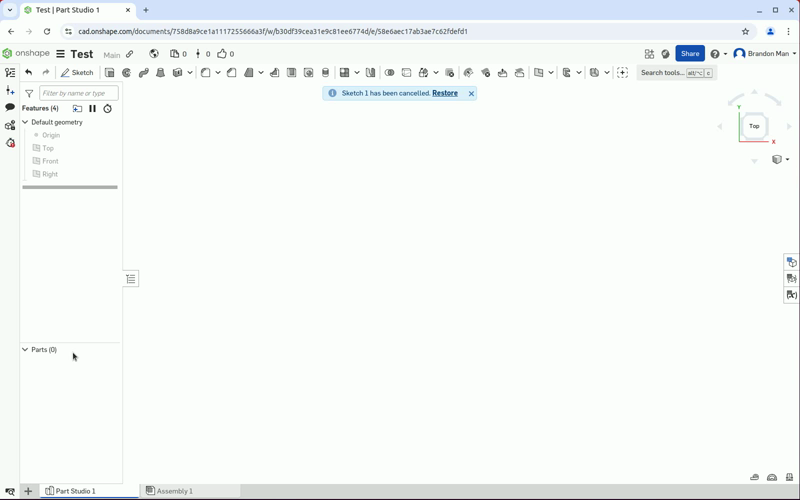
key_down(shift)
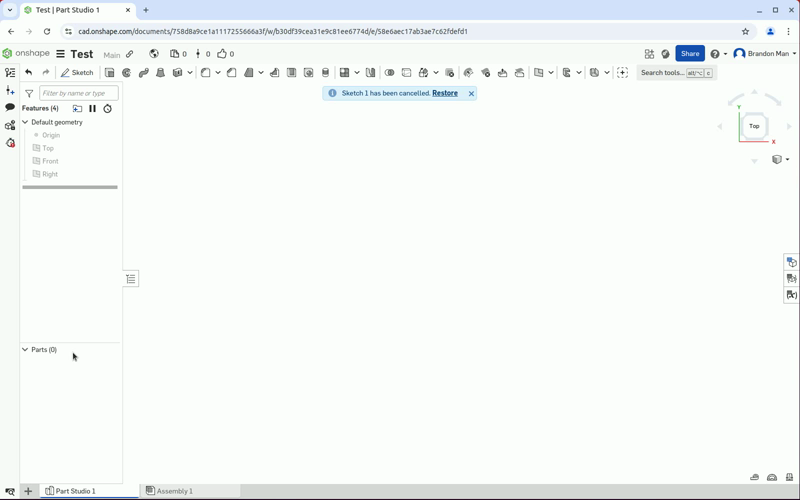
key(up)
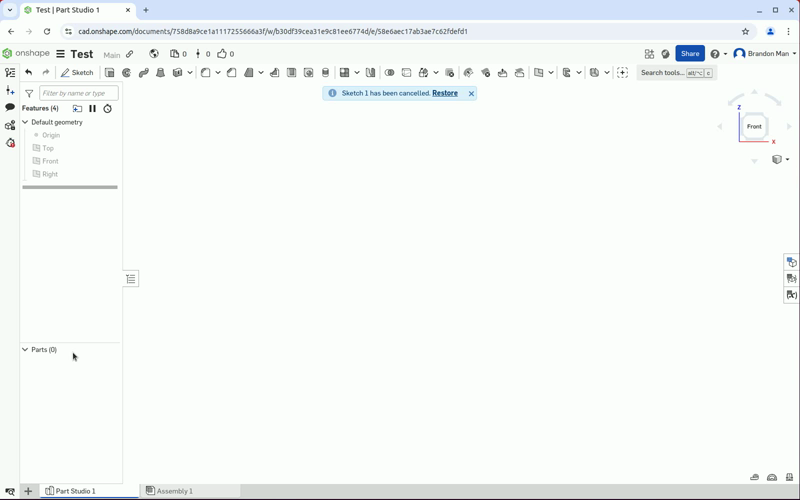
key_up(shift)
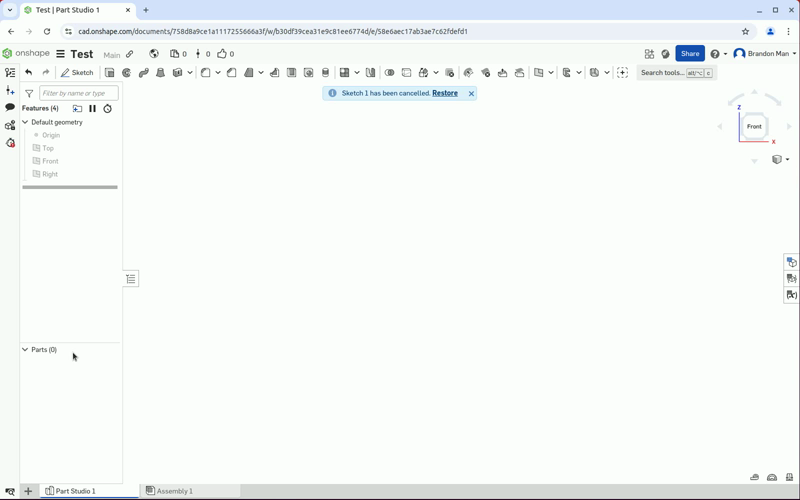
mouse_move(73, 352)
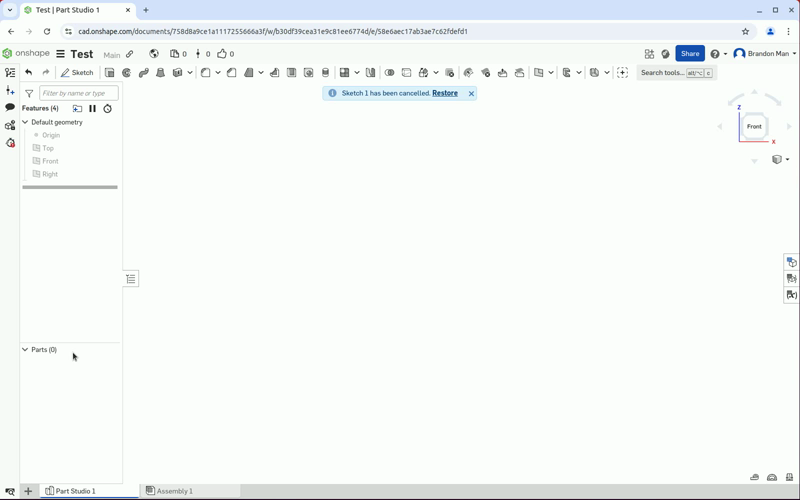
key(shift+y)
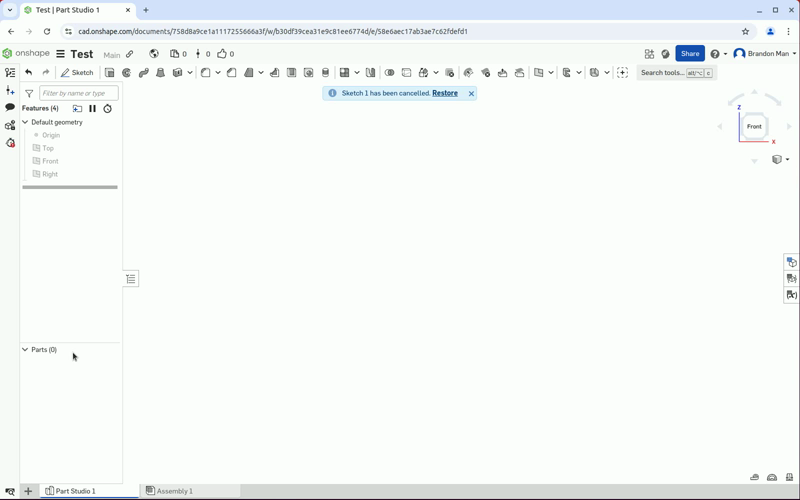
key(shift+s)
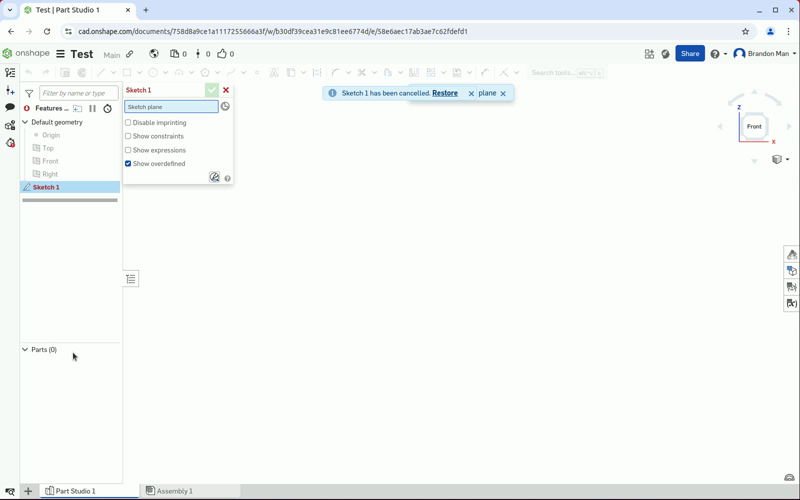
mouse_move(73, 163)
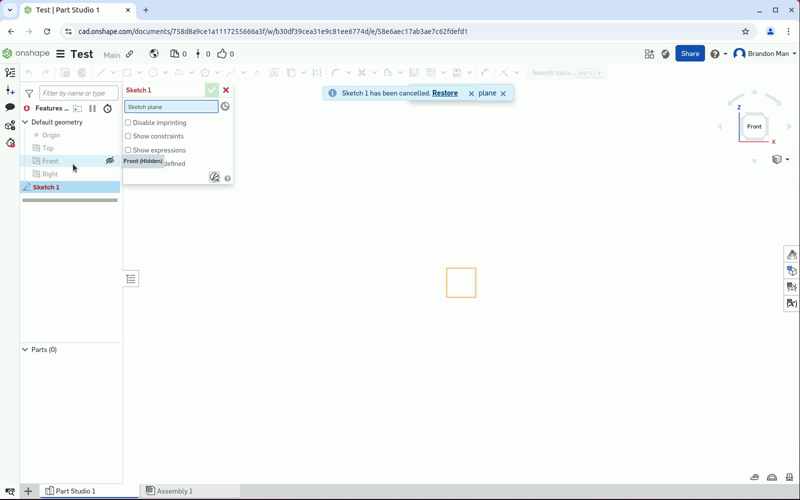
click(73, 163)
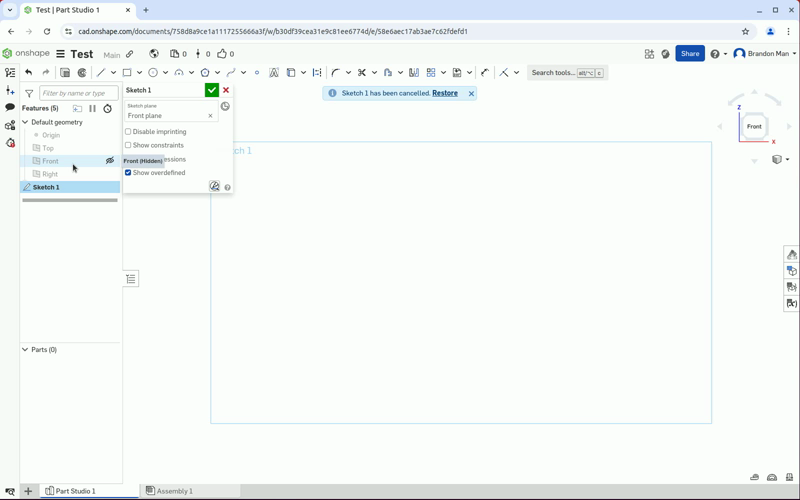
mouse_move(73, 352)
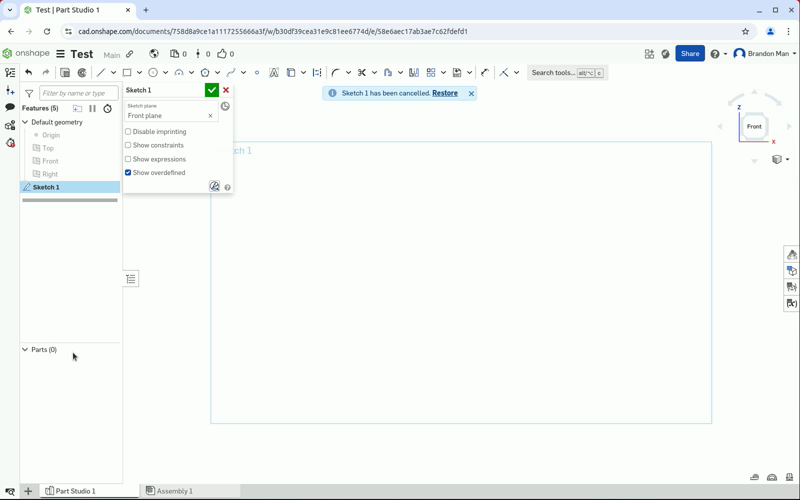
key(y)
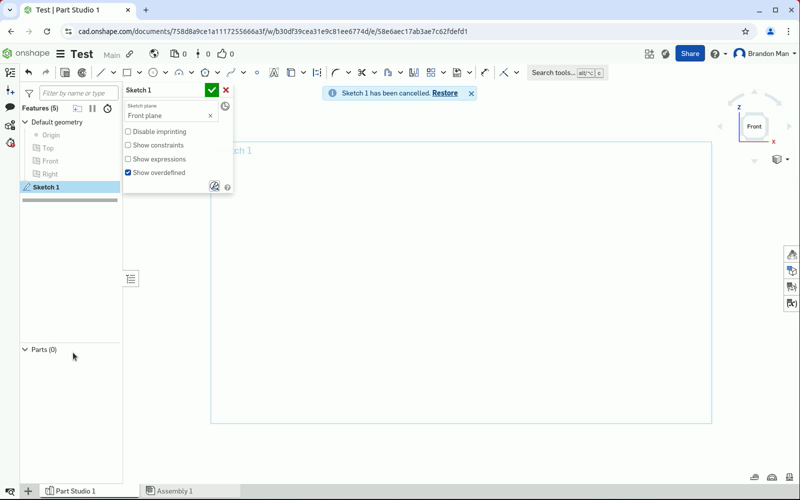
key(l)
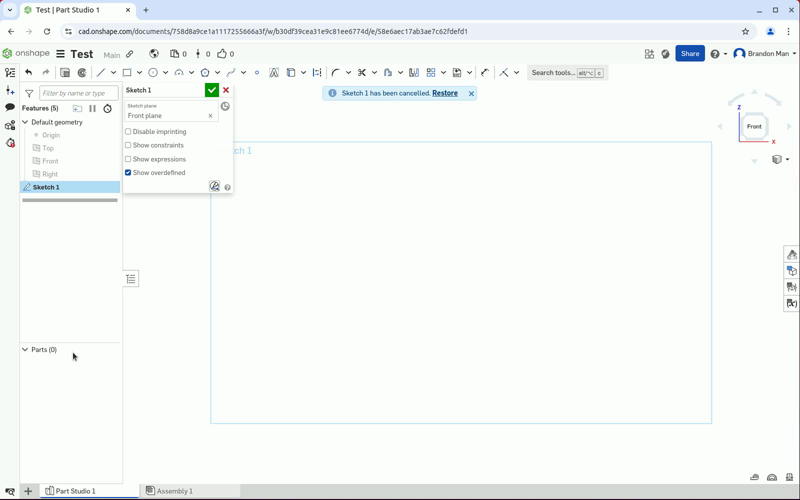
key_down(shift)
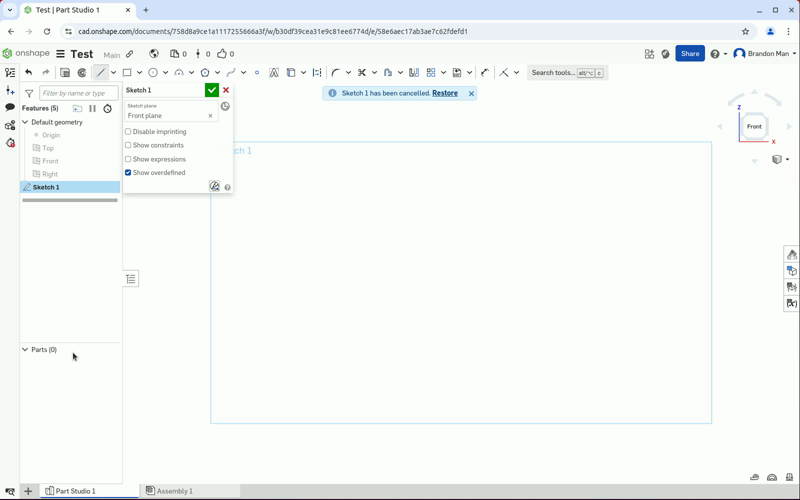
mouse_move(353, 282)
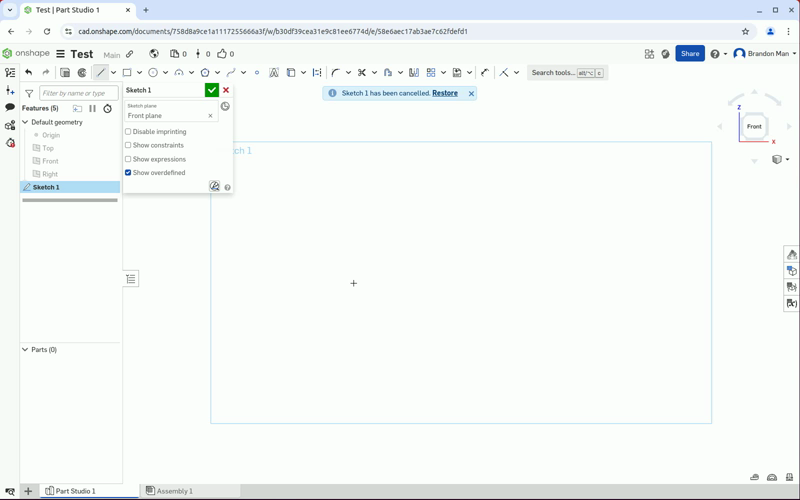
click(353, 282)
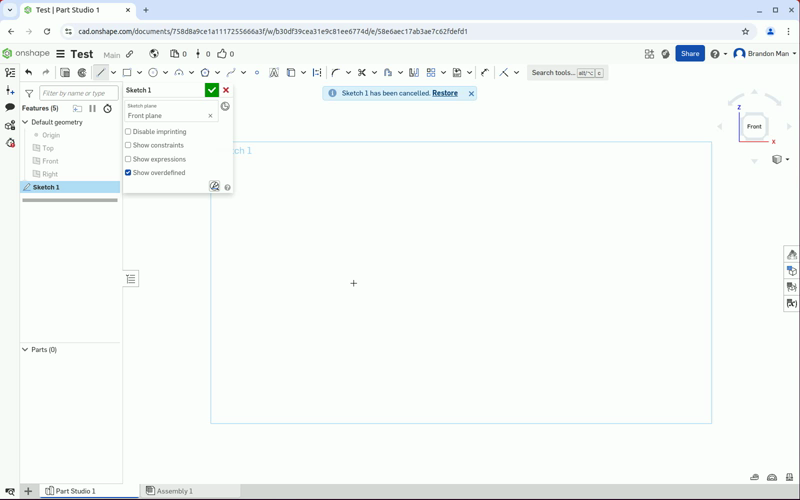
key_up(shift)
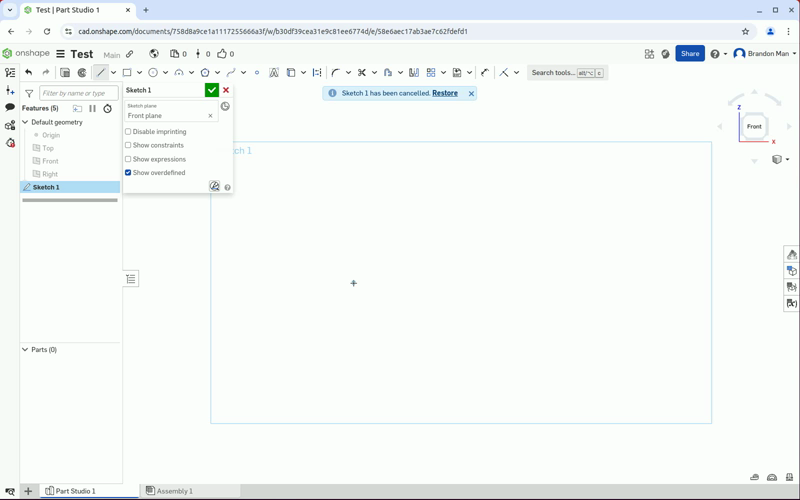
key_down(shift)
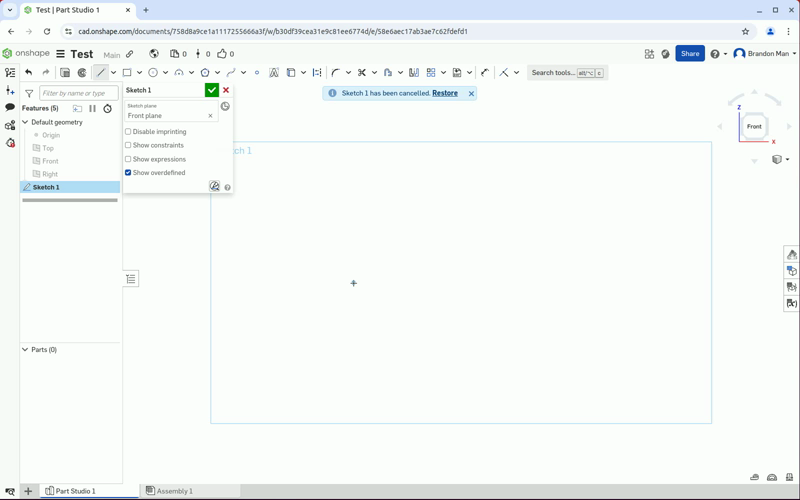
mouse_move(540, 282)
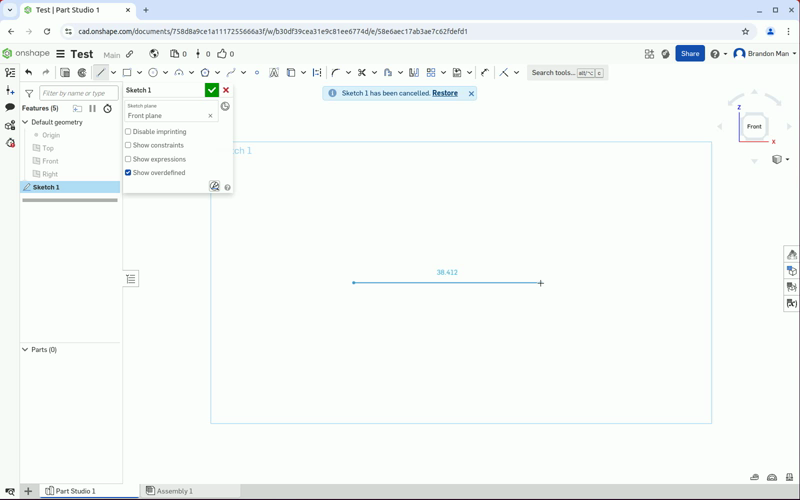
click(540, 282)
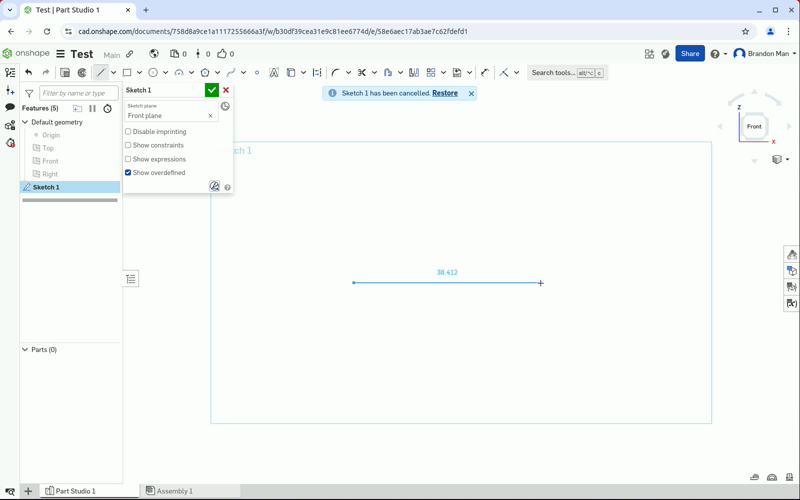
key_up(shift)
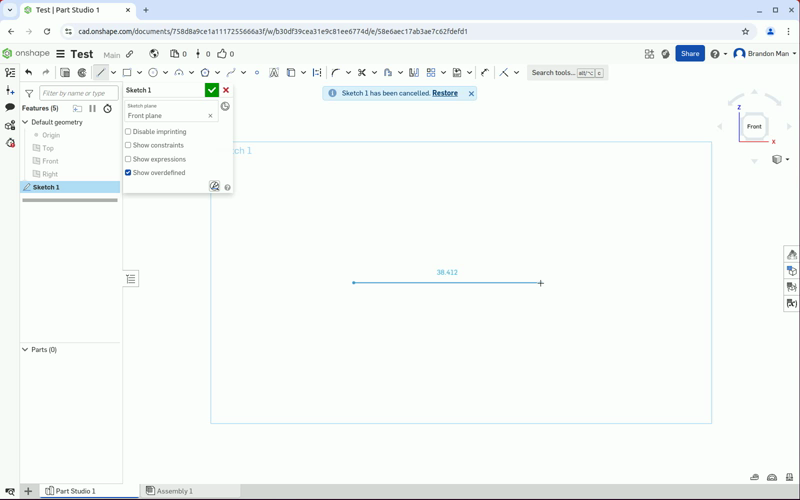
key_down(shift)
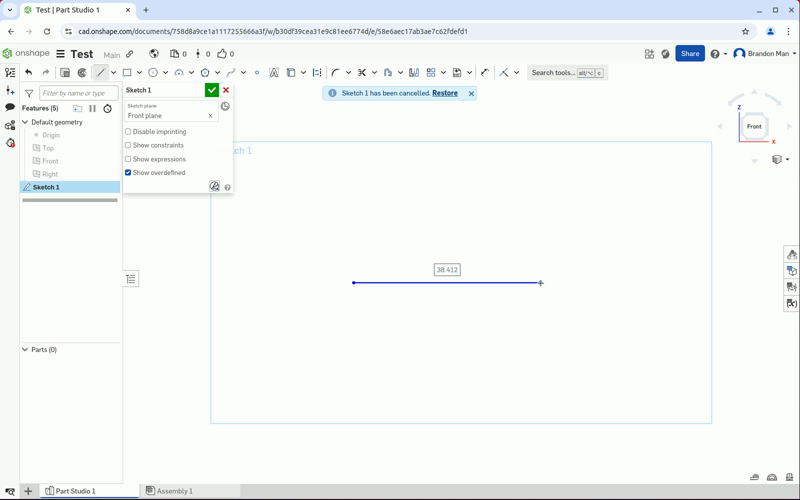
mouse_move(540, 170)
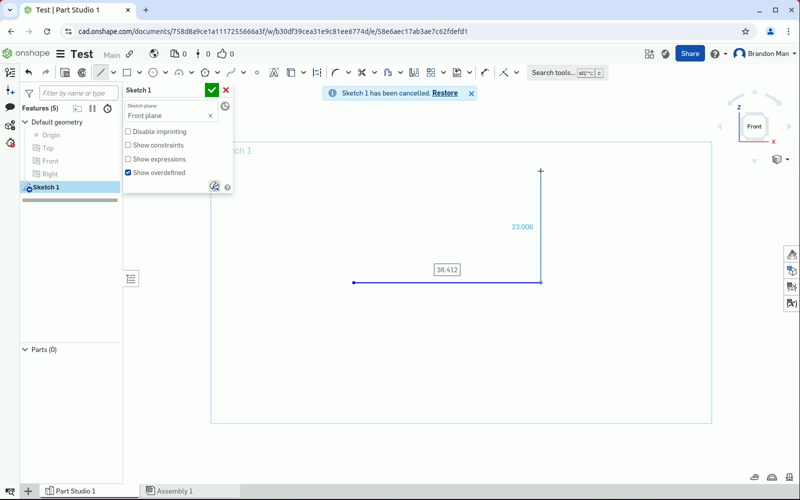
click(540, 170)
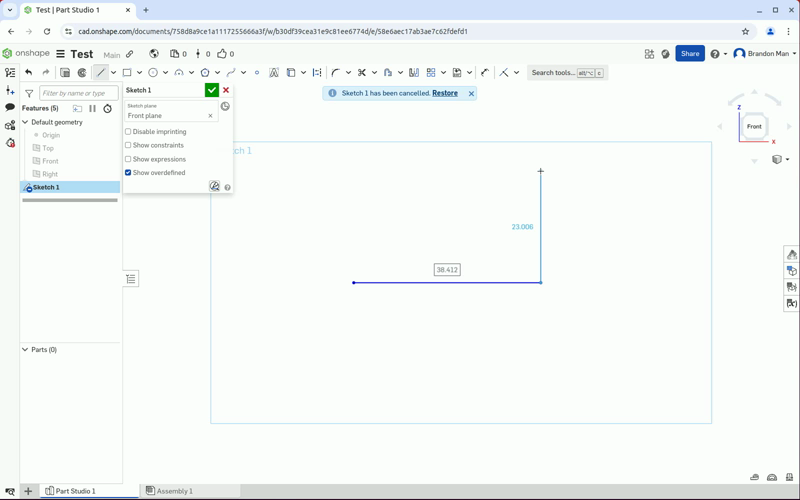
key_up(shift)
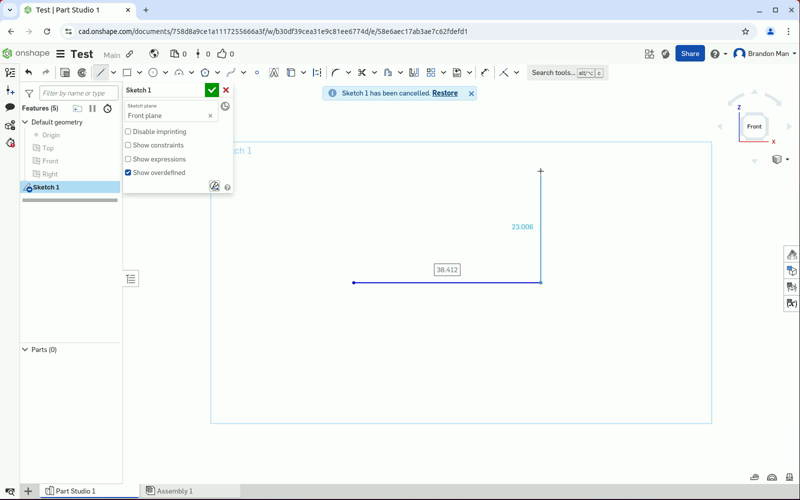
key_down(shift)
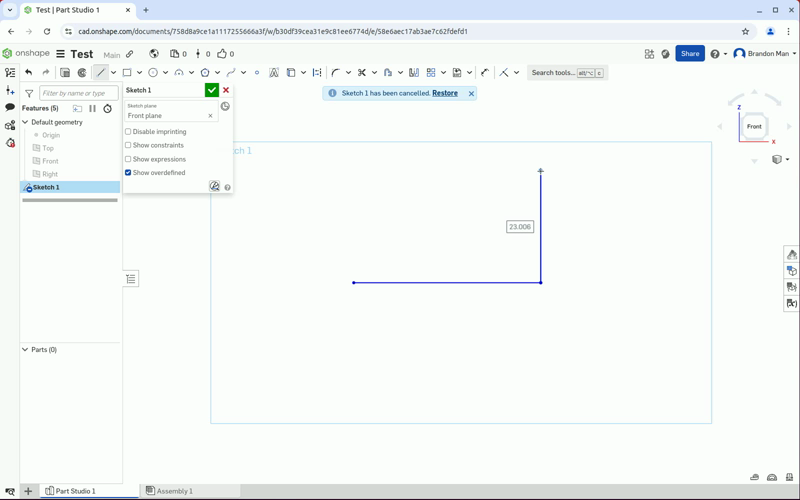
mouse_move(353, 170)
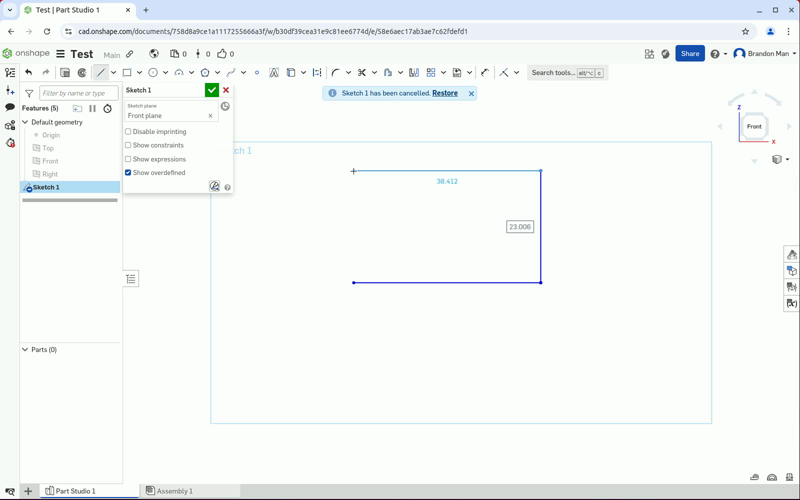
click(353, 170)
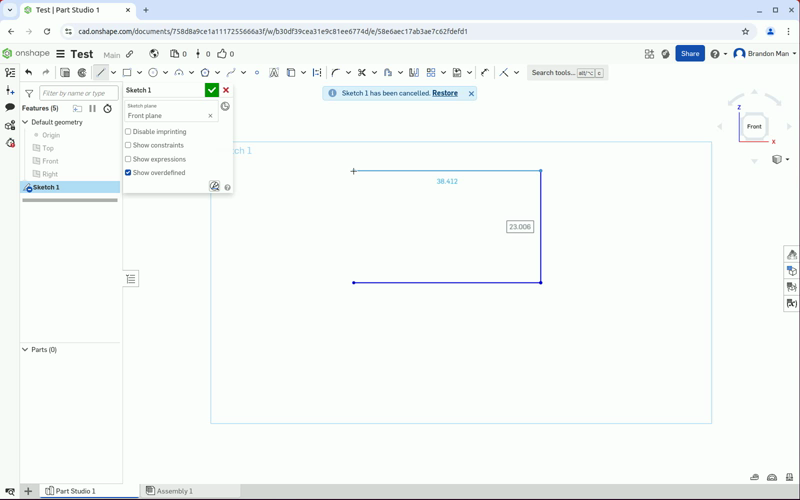
key_up(shift)
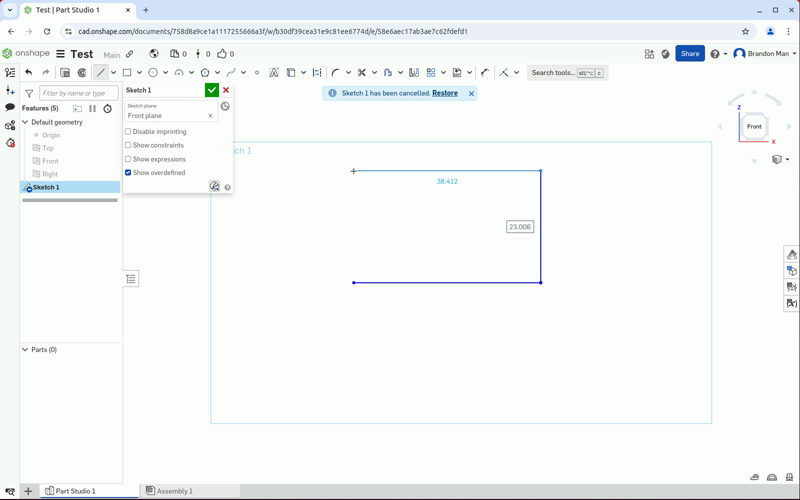
key_down(shift)
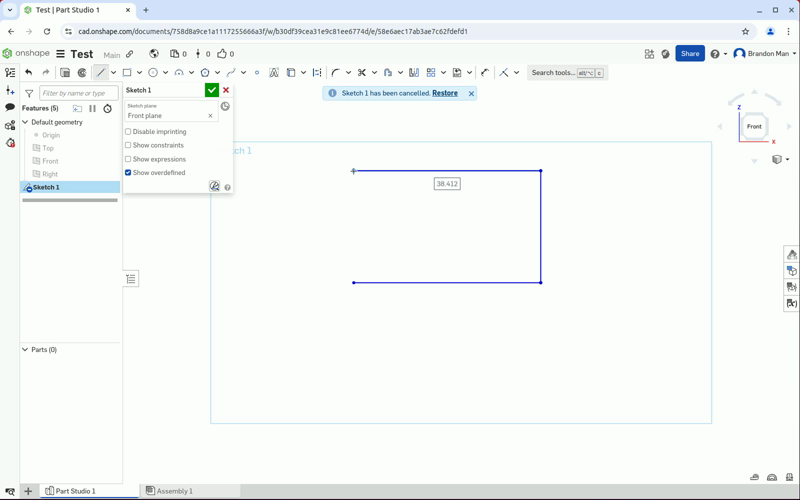
mouse_move(353, 282)
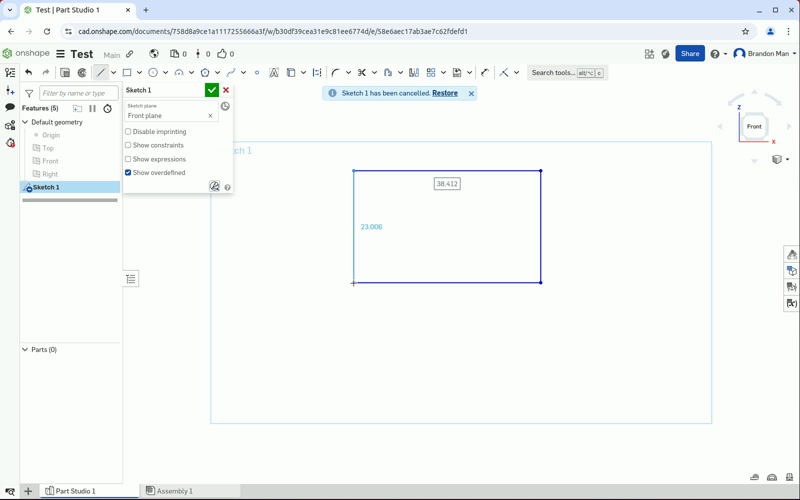
key_up(shift)
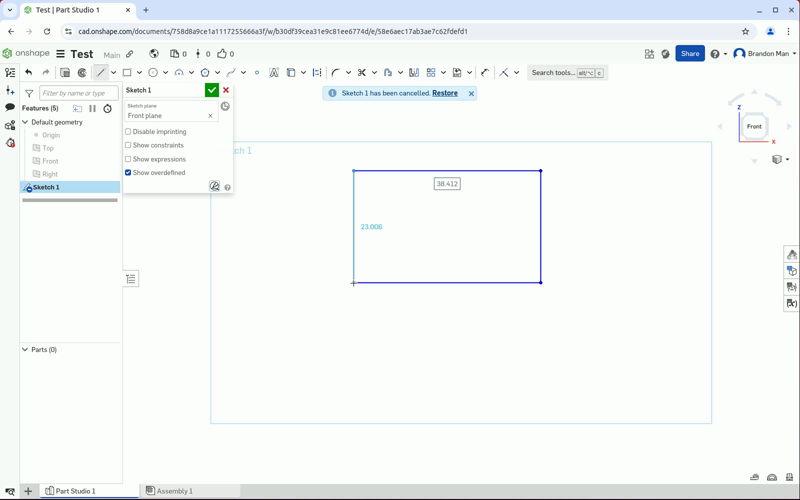
click(353, 282)
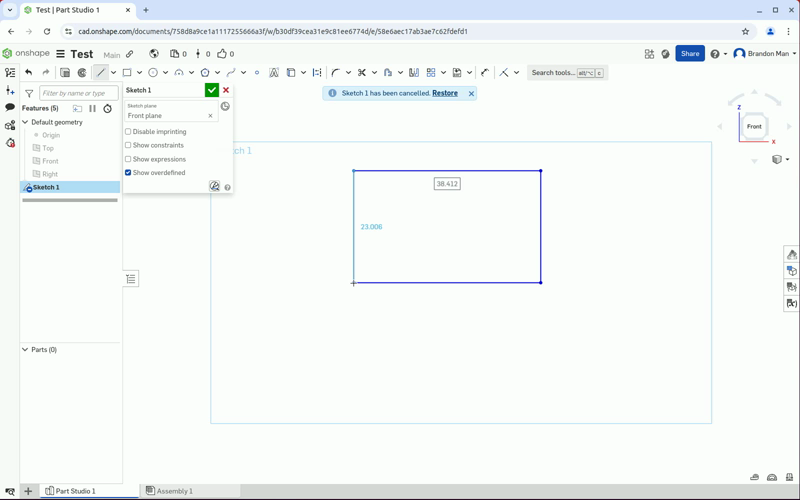
key(esc)
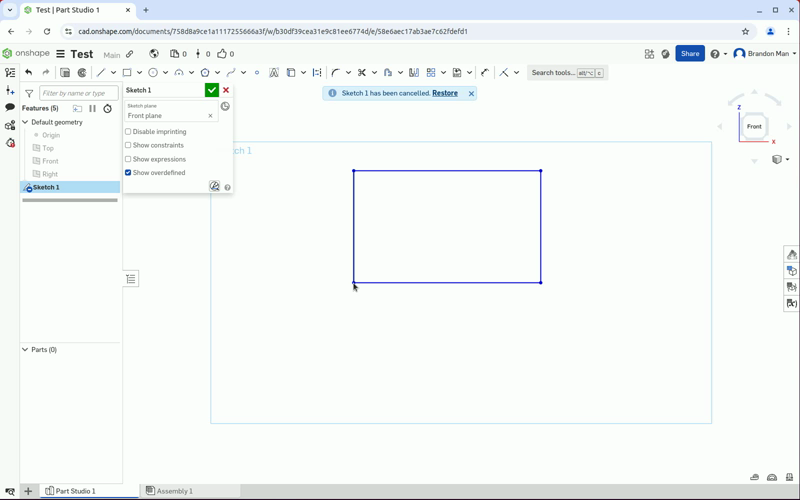
mouse_move(499, 240)
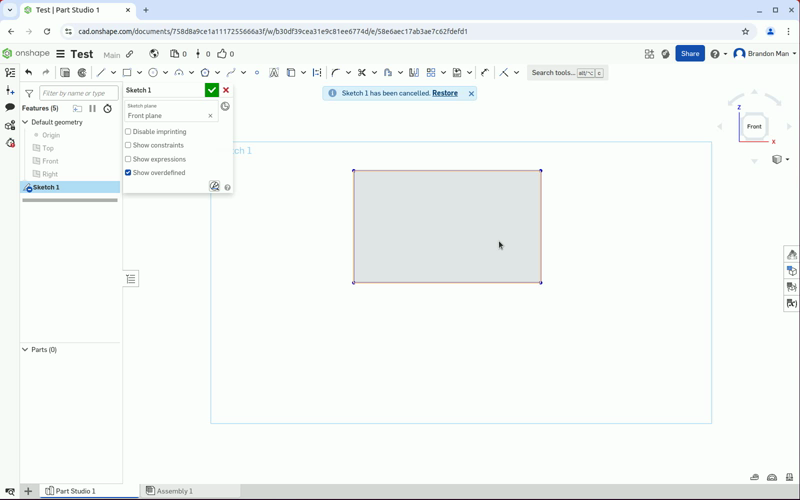
click(499, 240)
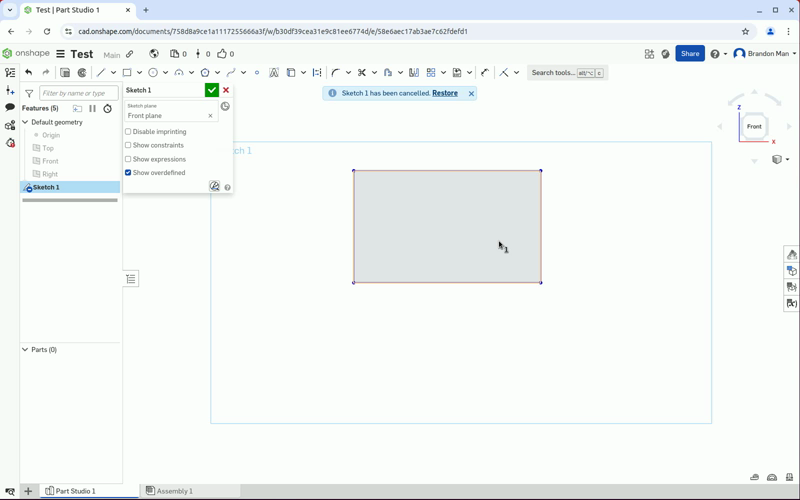
mouse_move(73, 352)
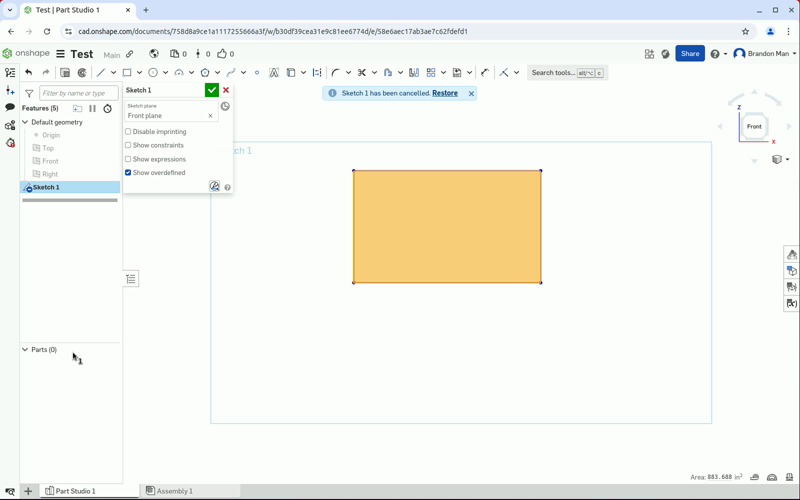
key(shift+y)
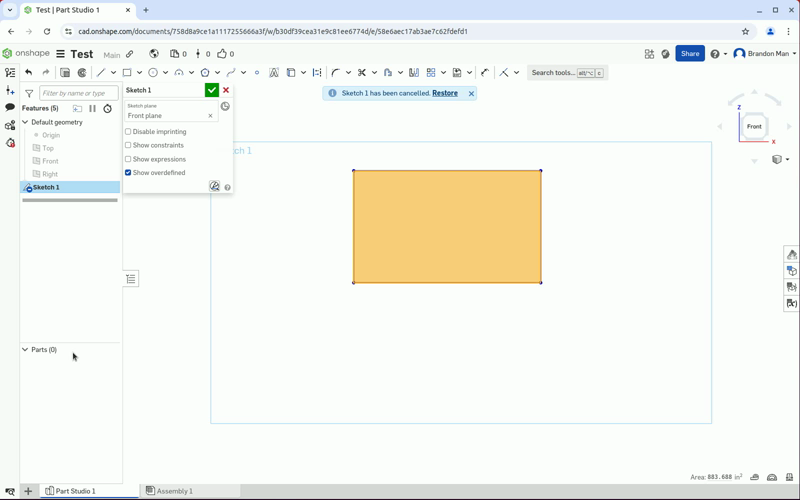
key(shift+e)
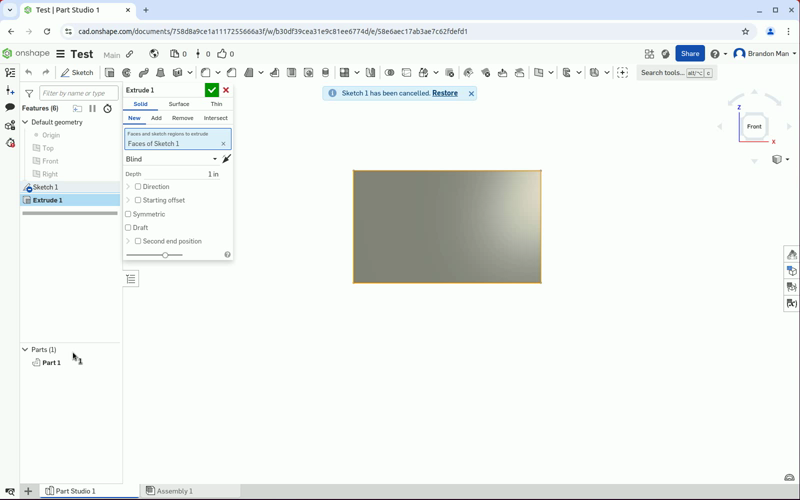
mouse_move(143, 106)
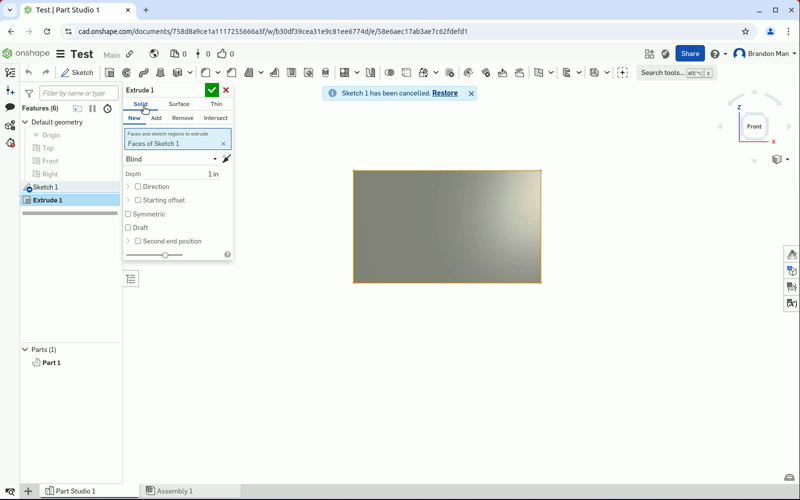
click(143, 106)
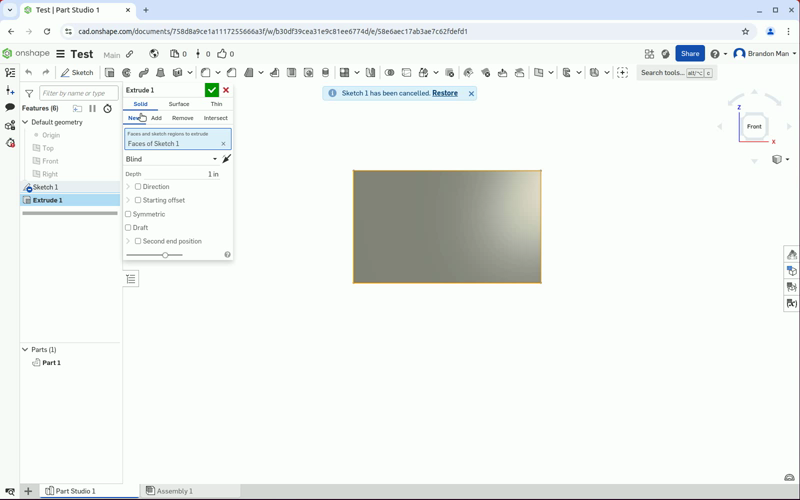
mouse_move(137, 120)
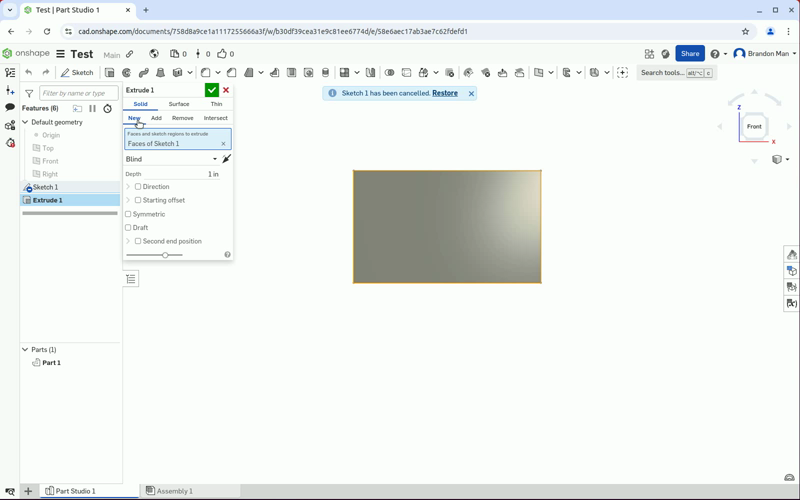
click(137, 120)
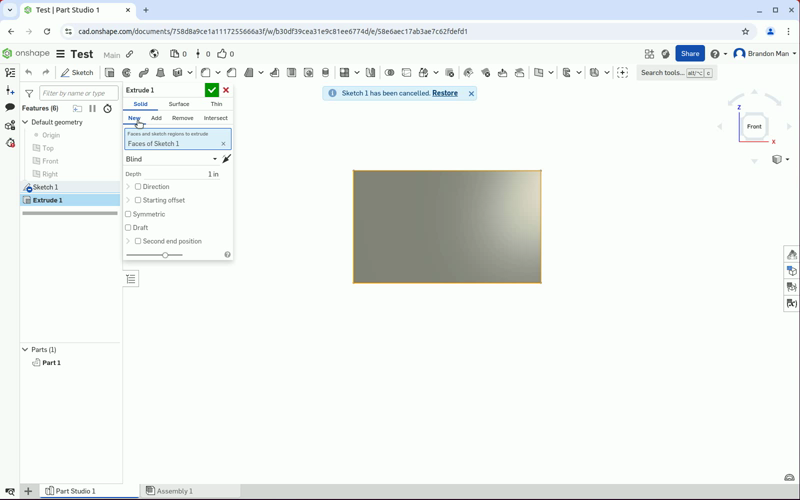
key(tab, 4)
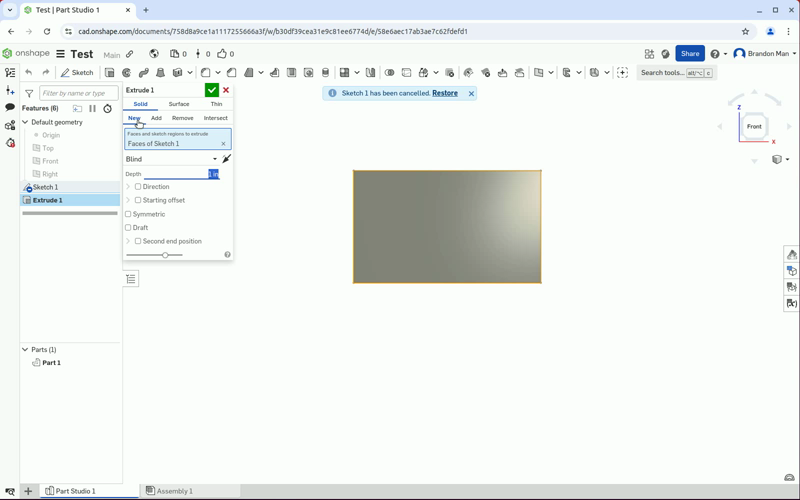
text(5.777)
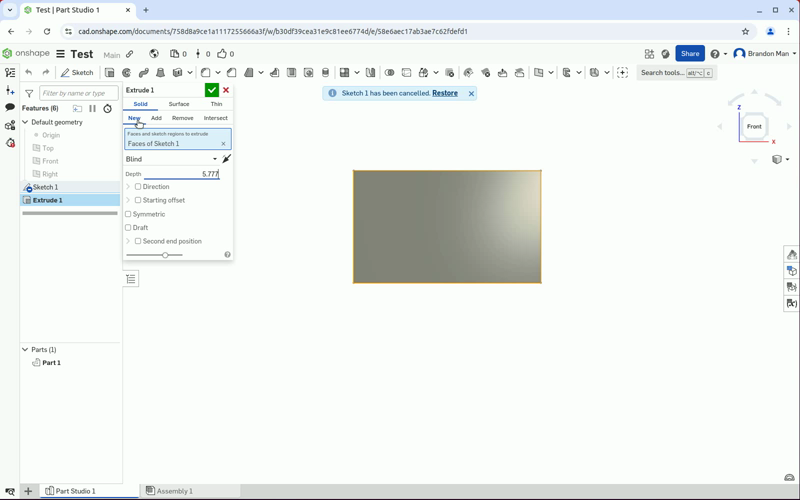
key(enter)
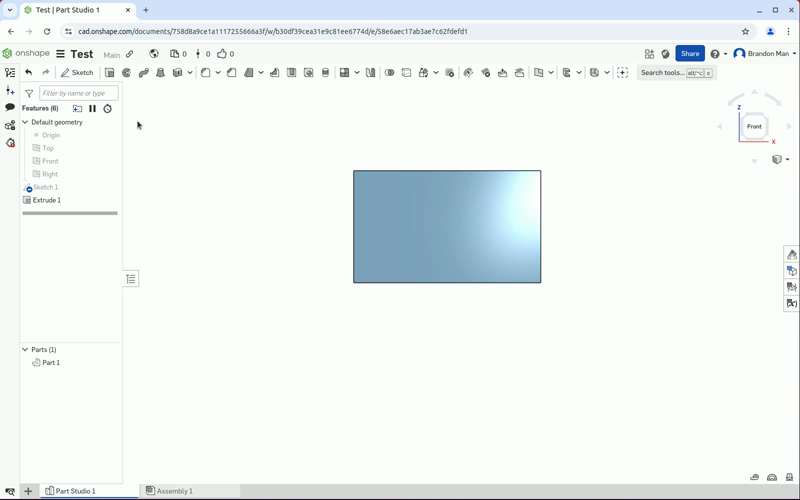
key(shift+h)
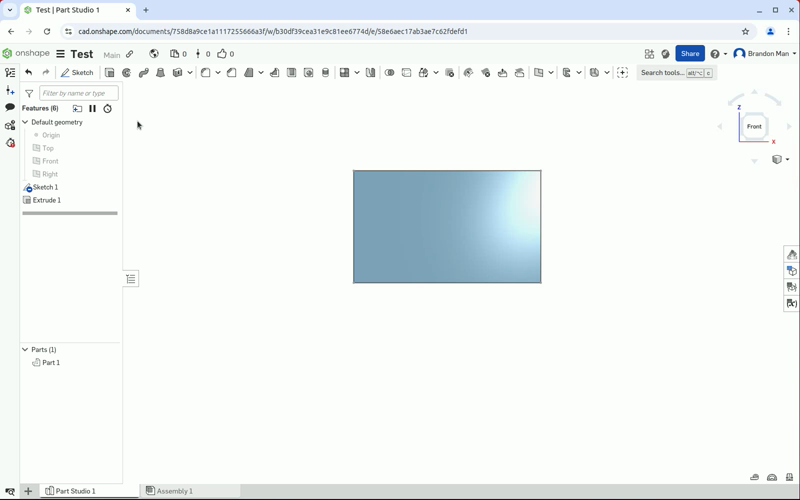
key(shift+h)
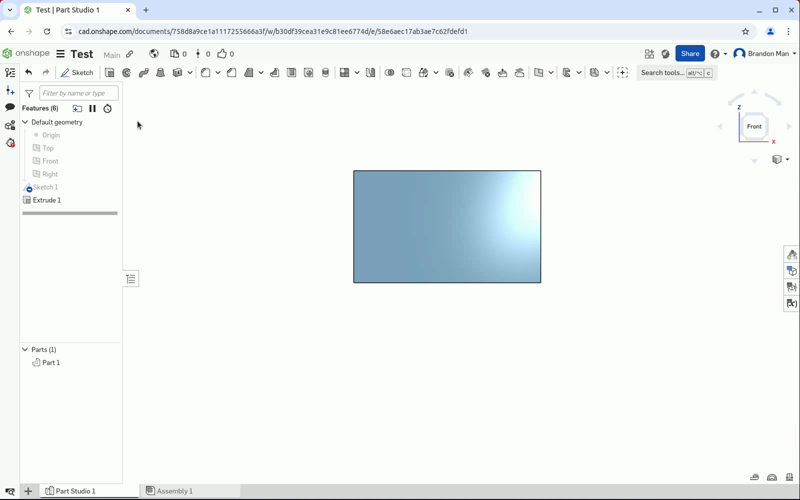
mouse_move(73, 189)
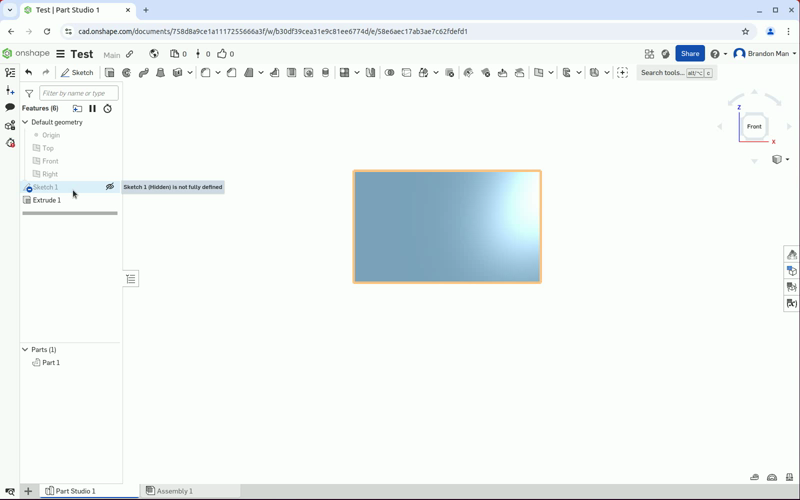
click(73, 189)
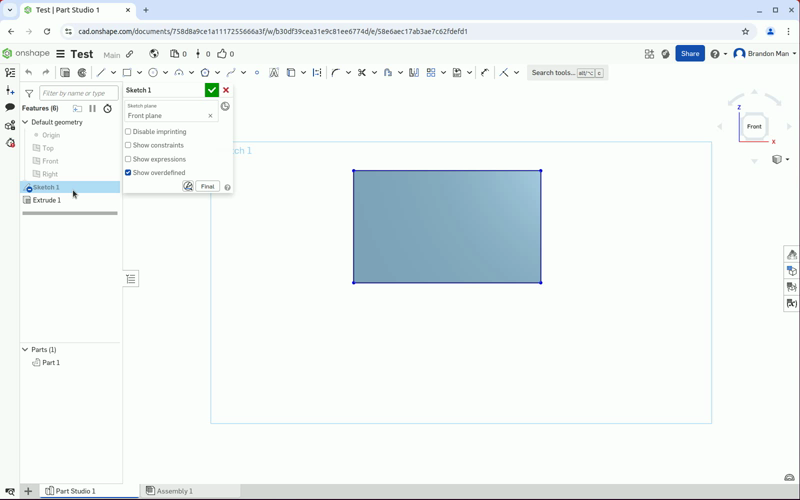
mouse_move(229, 92)
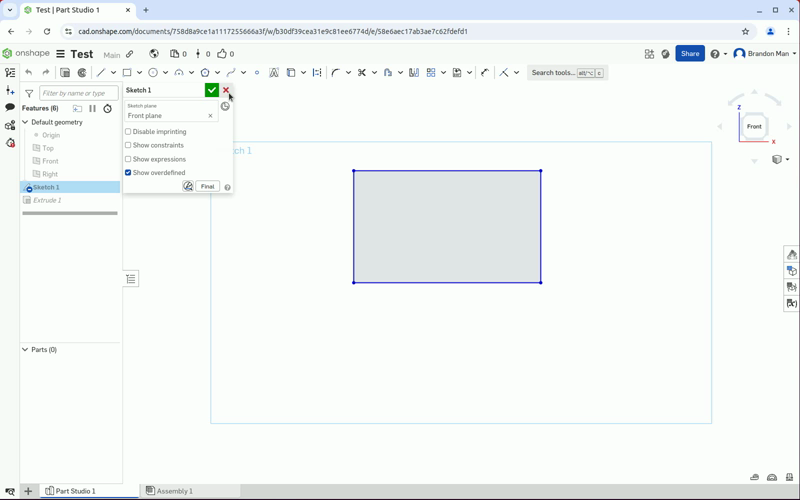
click(229, 92)
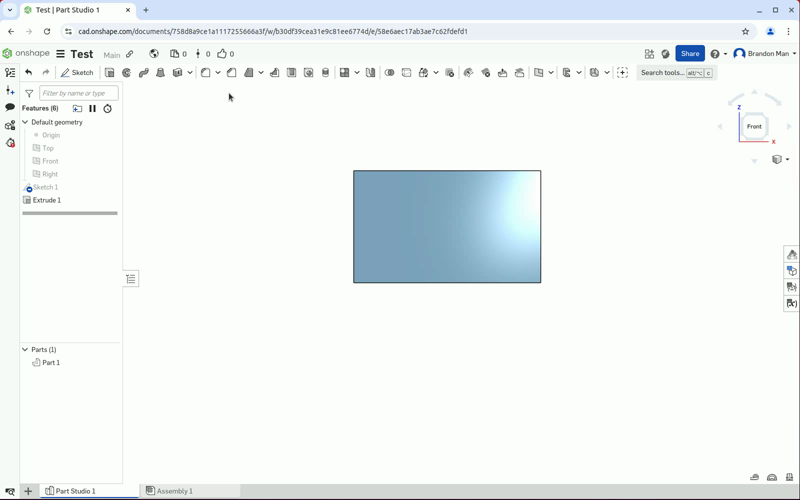
mouse_move(541, 75)
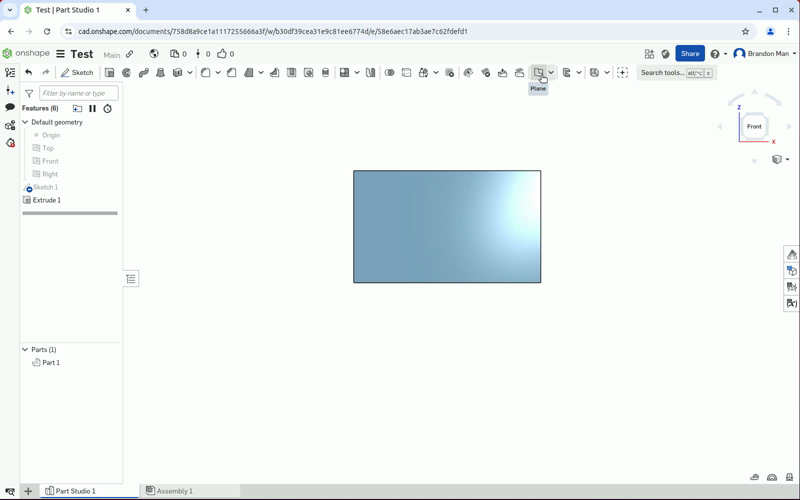
click(541, 75)
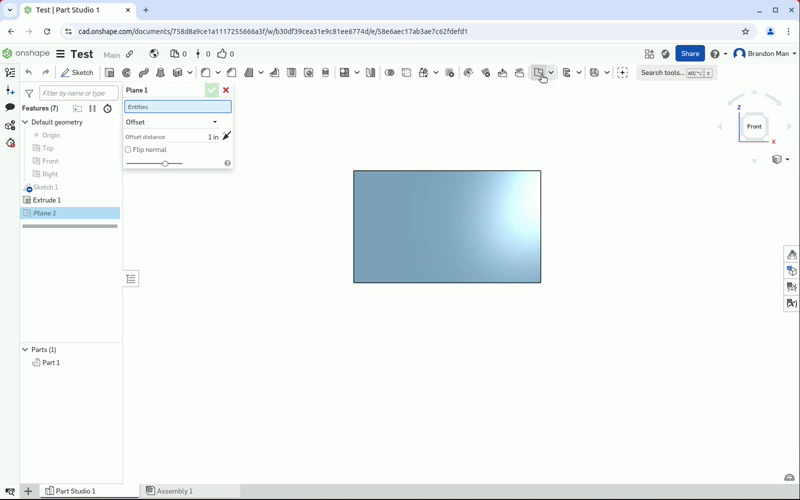
mouse_move(73, 163)
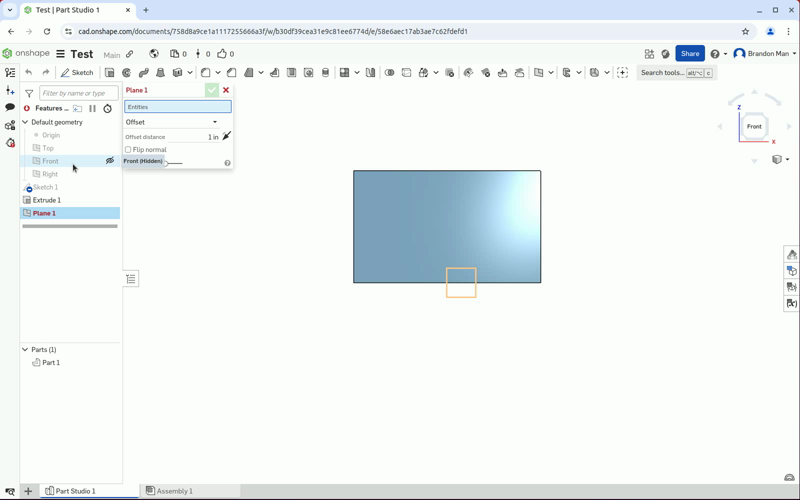
click(73, 163)
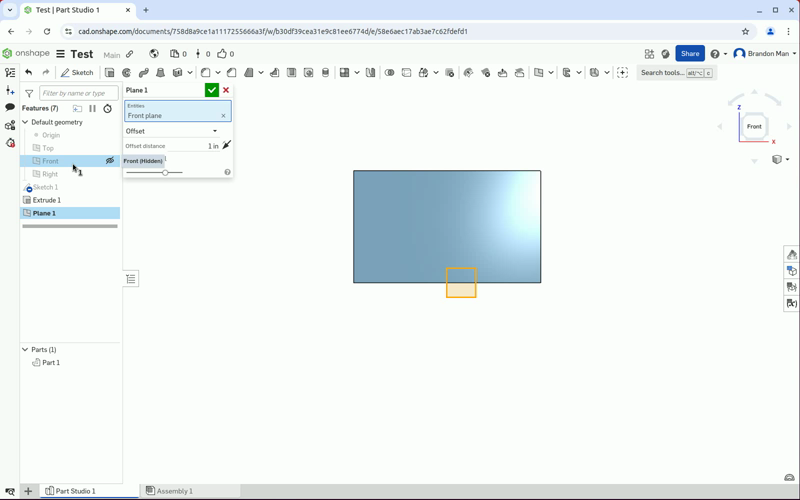
key(tab, 2)
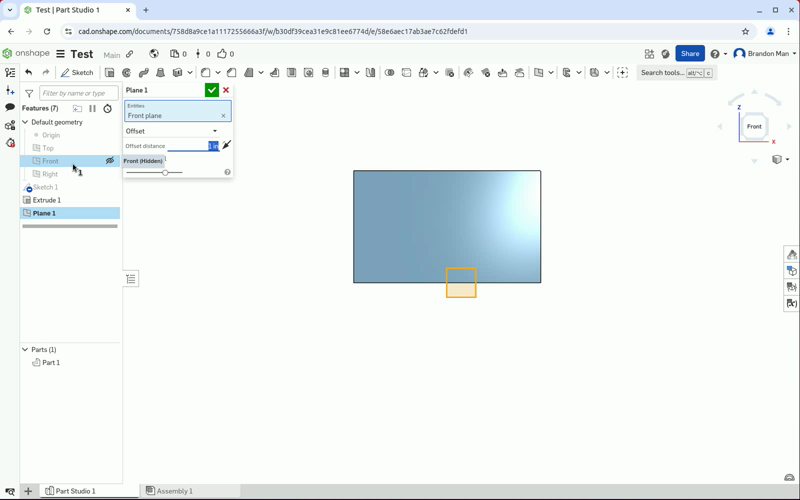
text(5.792)
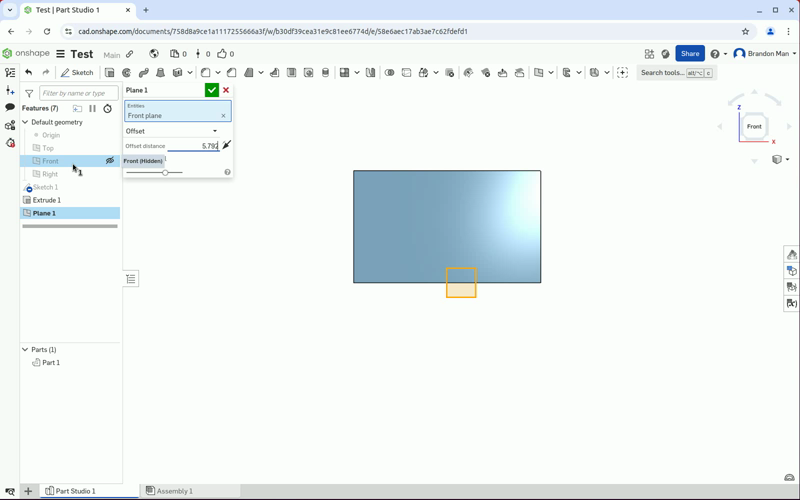
key(enter, 2)
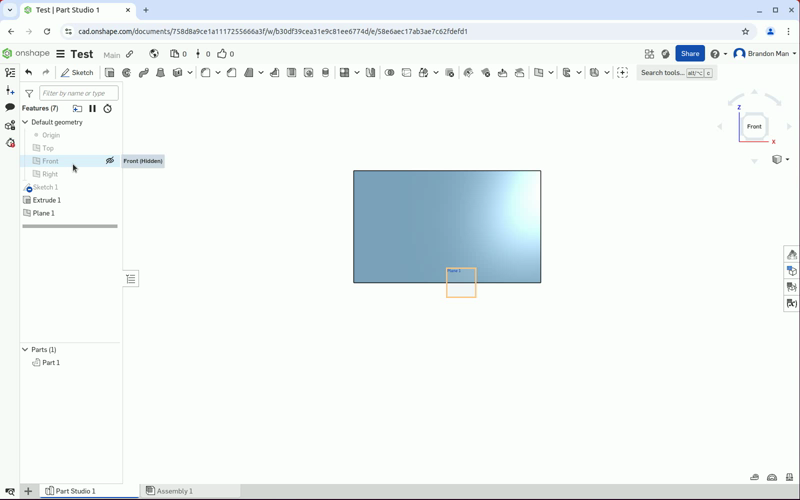
key(shift+s)
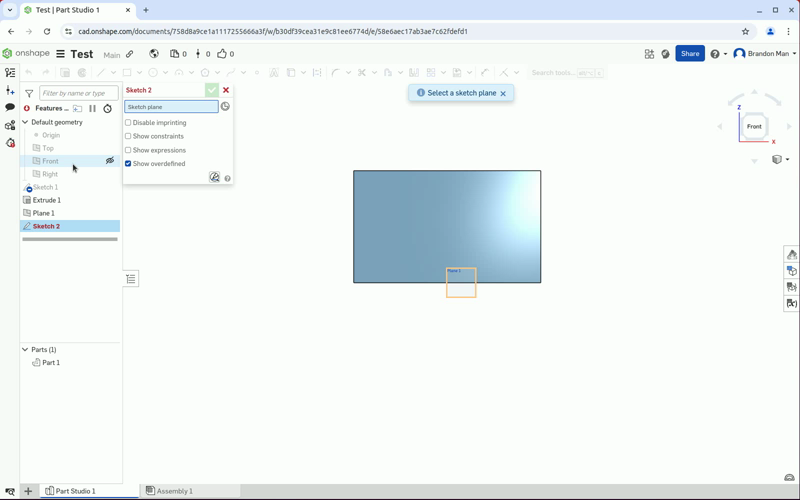
mouse_move(73, 215)
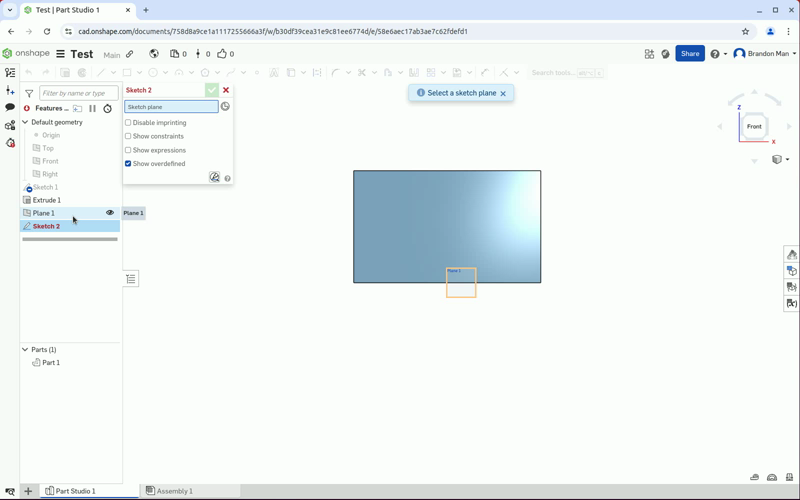
click(73, 215)
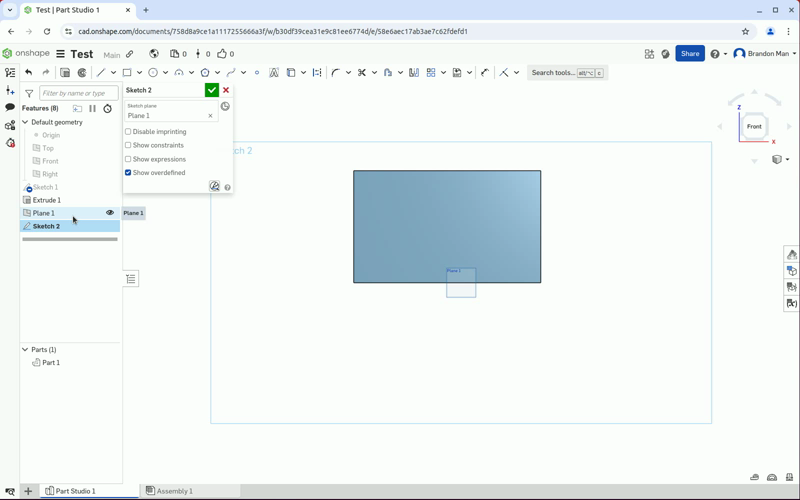
mouse_move(73, 352)
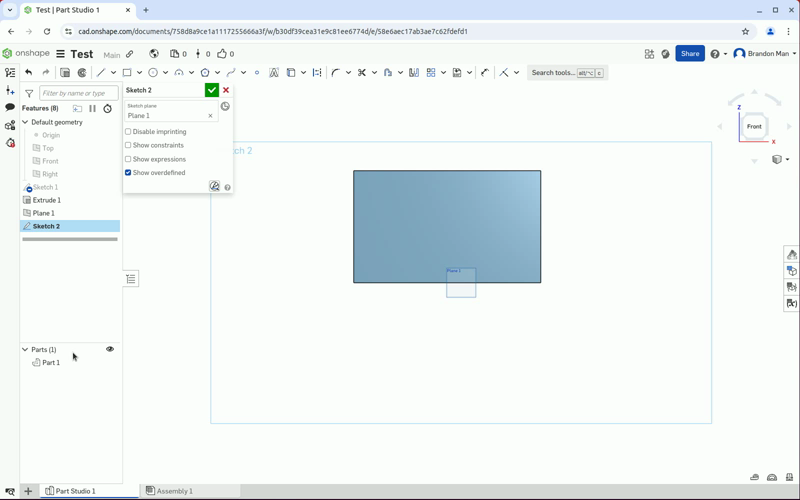
key(y)
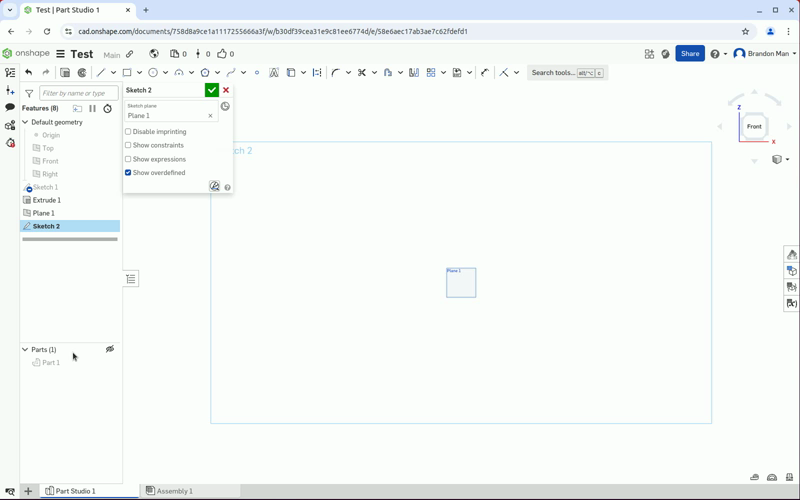
key(l)
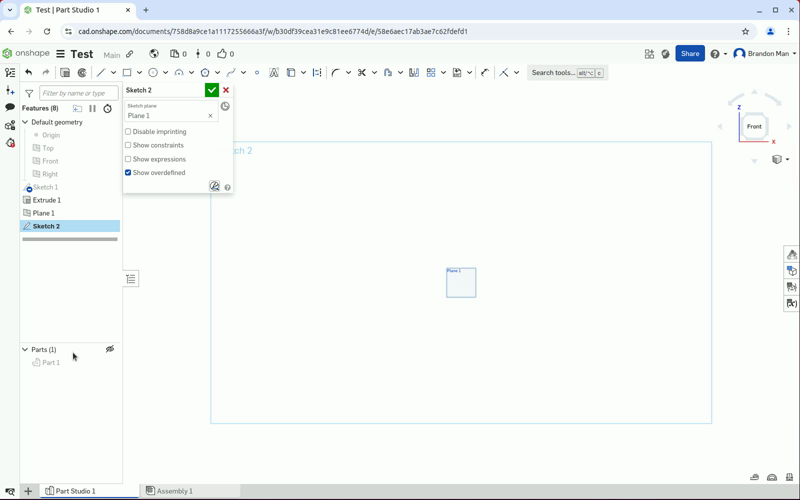
key_down(shift)
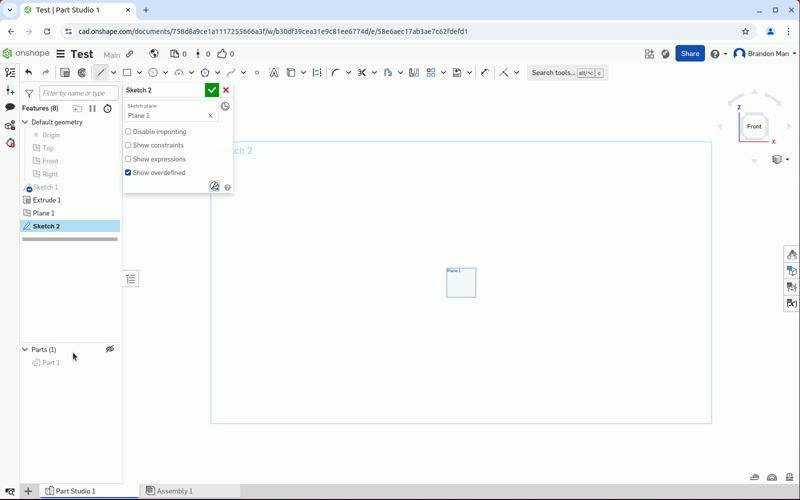
mouse_move(385, 241)
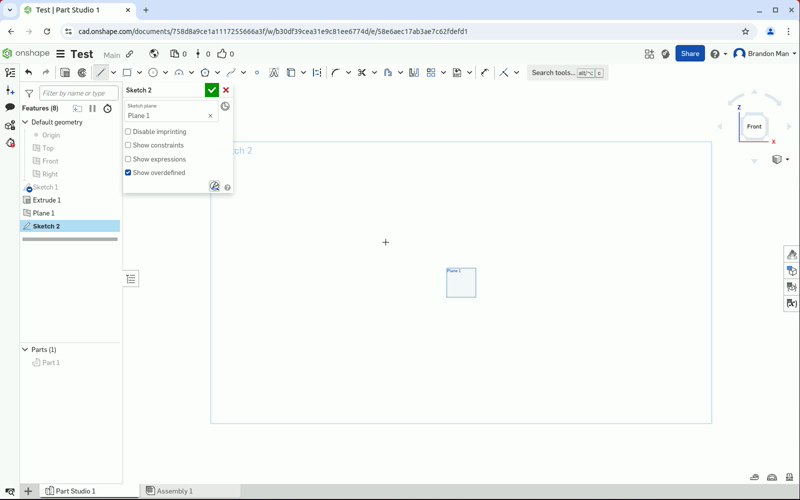
click(385, 241)
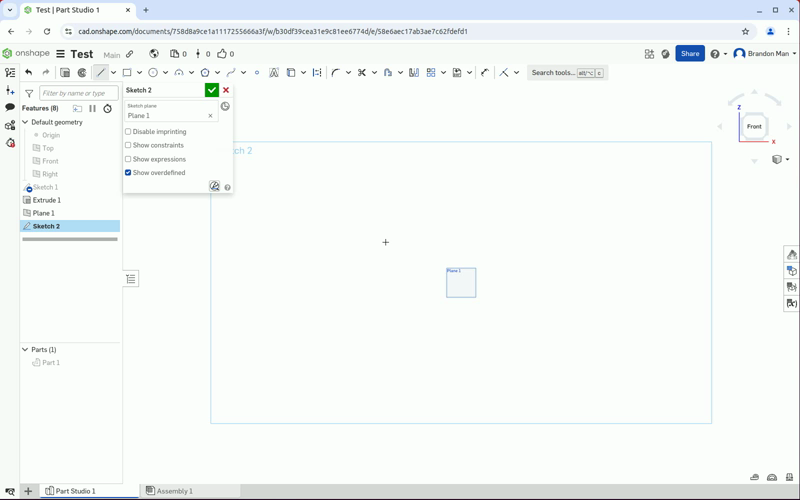
key_up(shift)
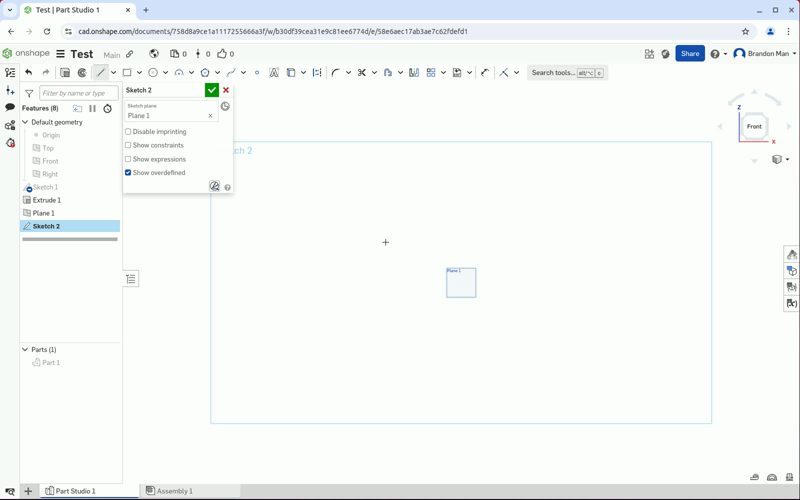
key_down(shift)
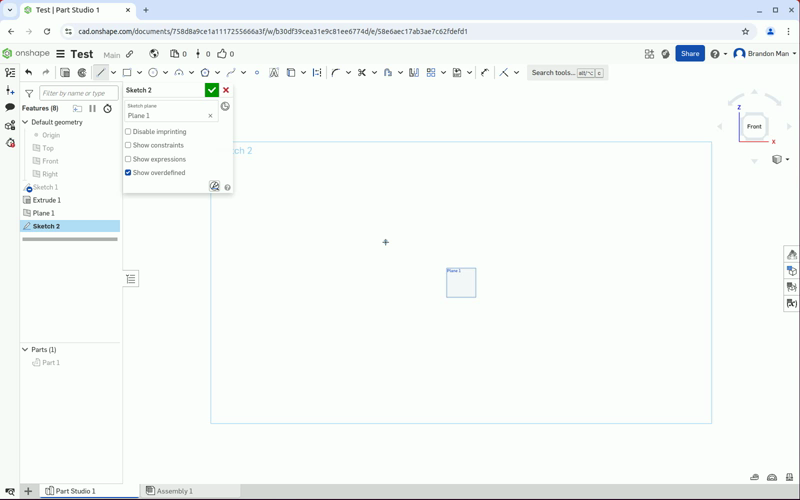
mouse_move(415, 241)
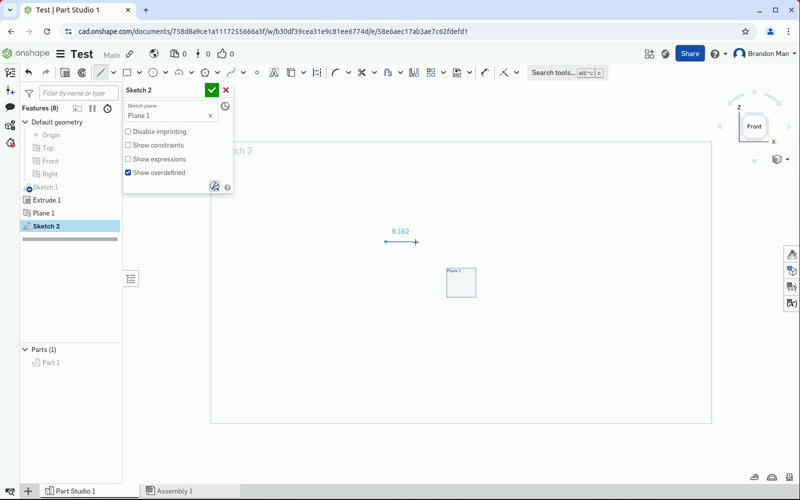
mouse_move(424, 241)
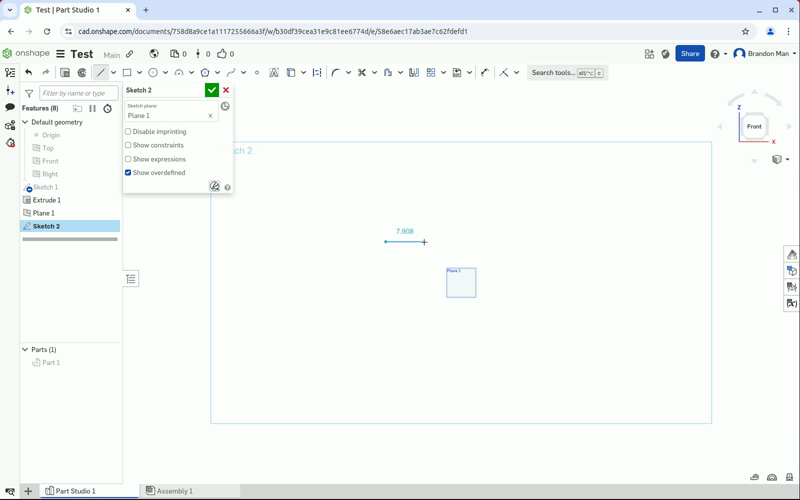
click(424, 241)
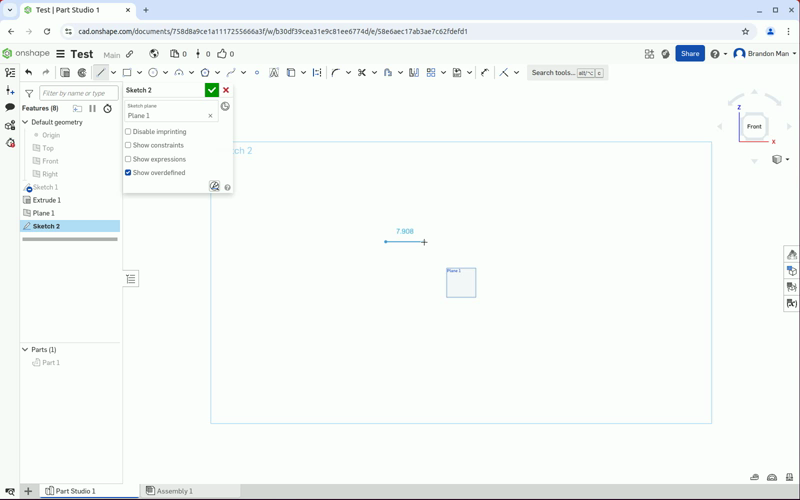
key_up(shift)
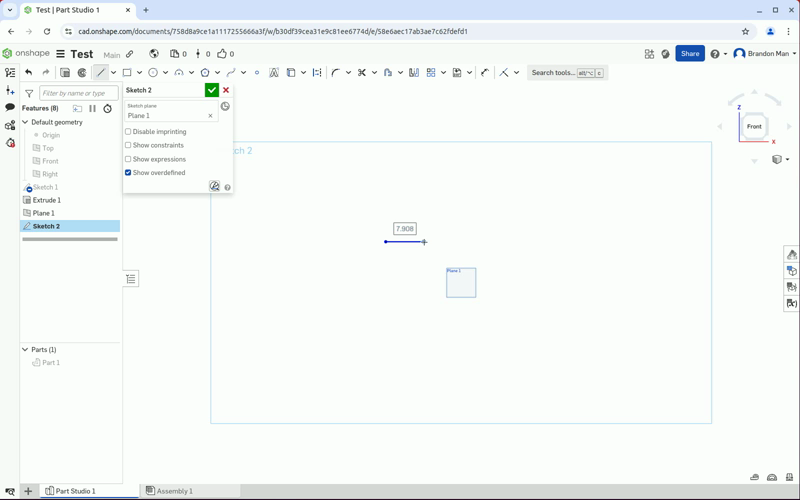
key_down(shift)
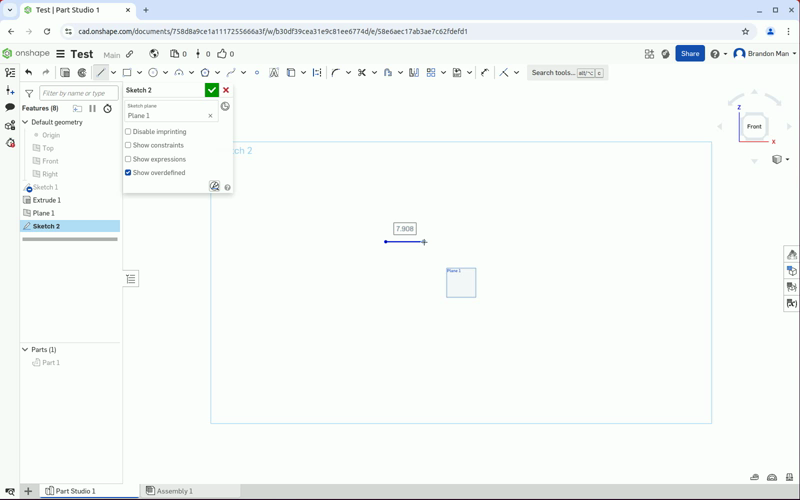
mouse_move(454, 241)
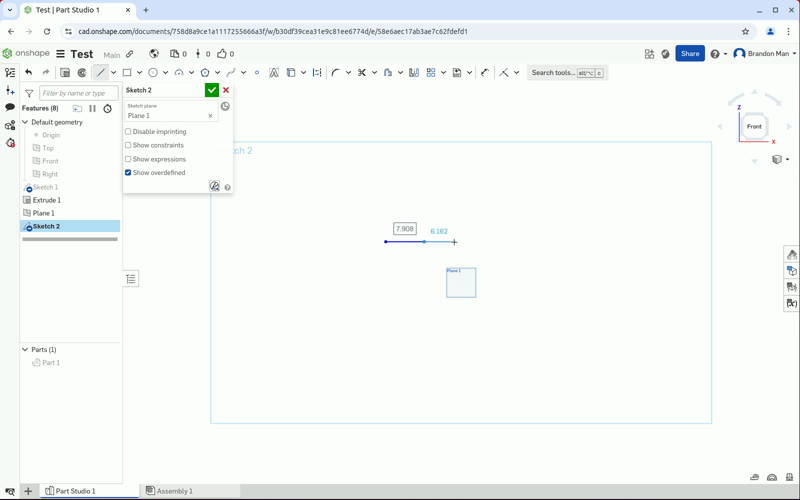
mouse_move(424, 203)
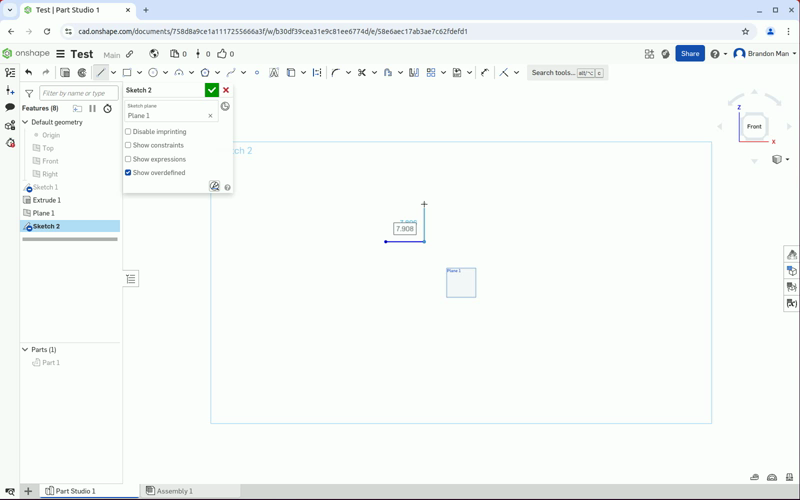
click(424, 203)
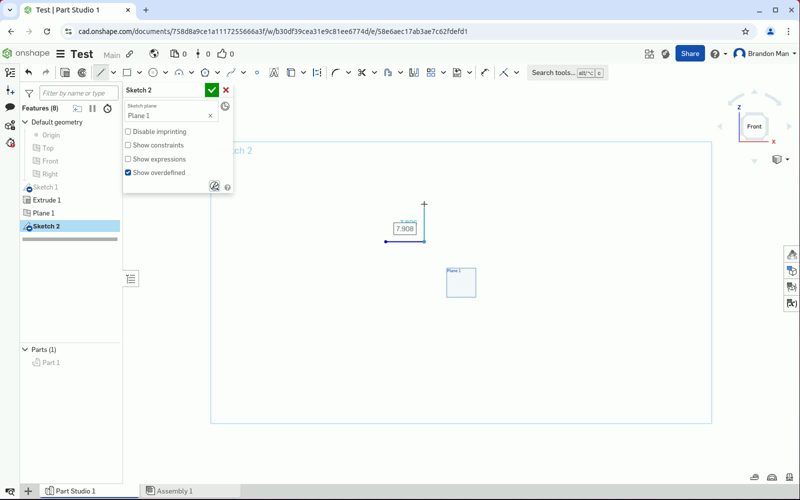
key_up(shift)
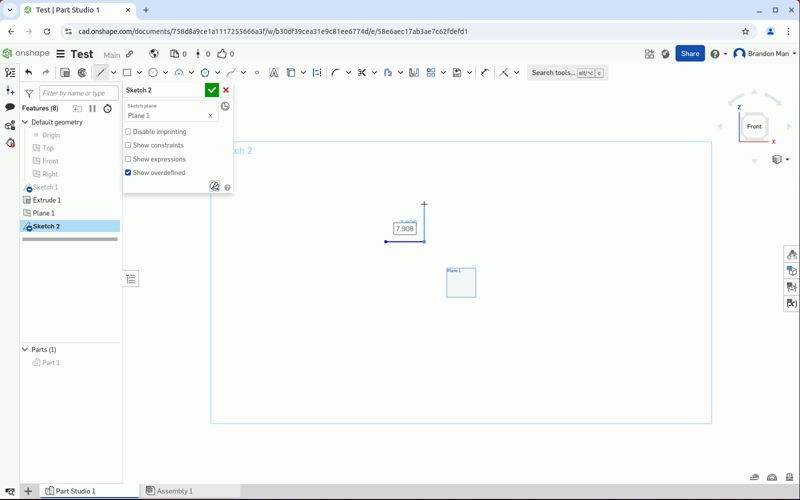
key_down(shift)
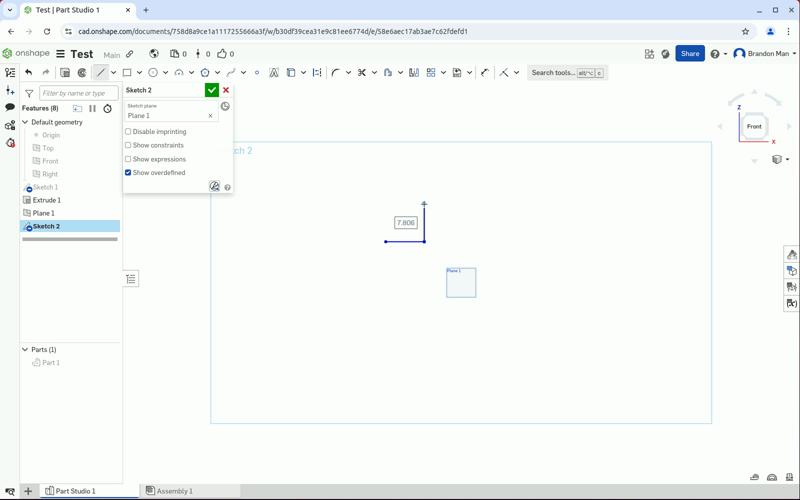
mouse_move(454, 203)
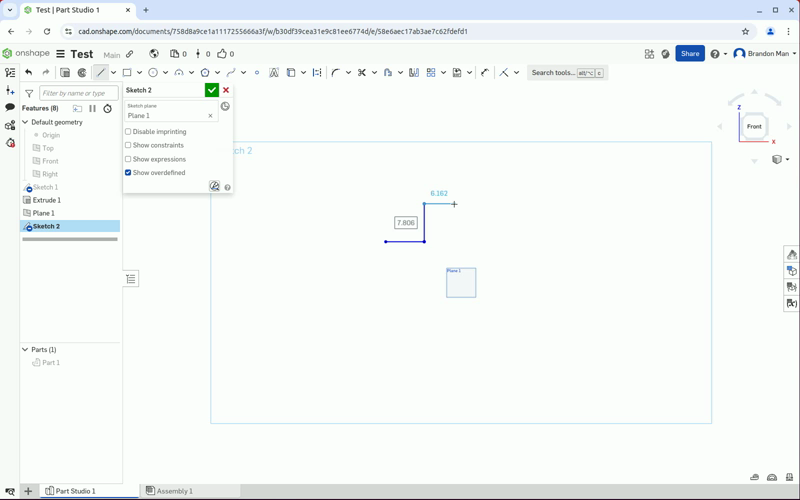
mouse_move(385, 203)
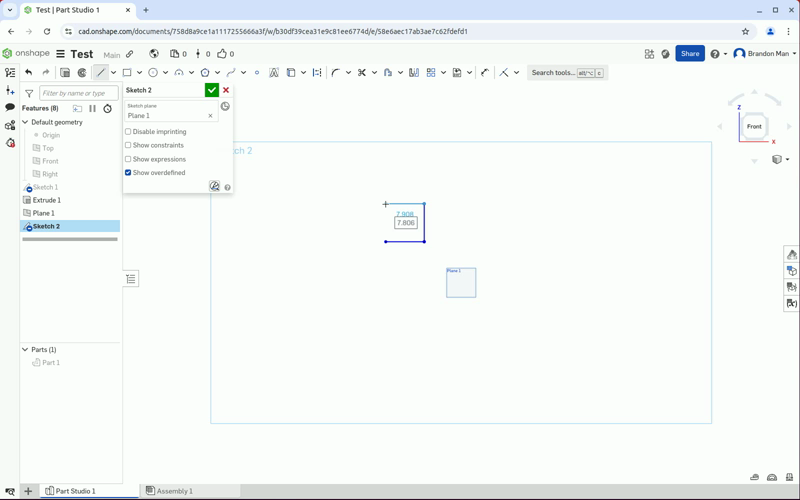
click(385, 203)
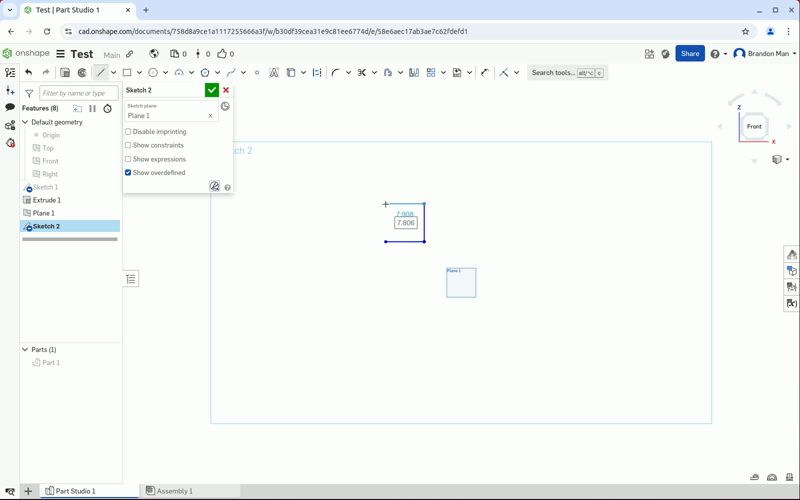
key_up(shift)
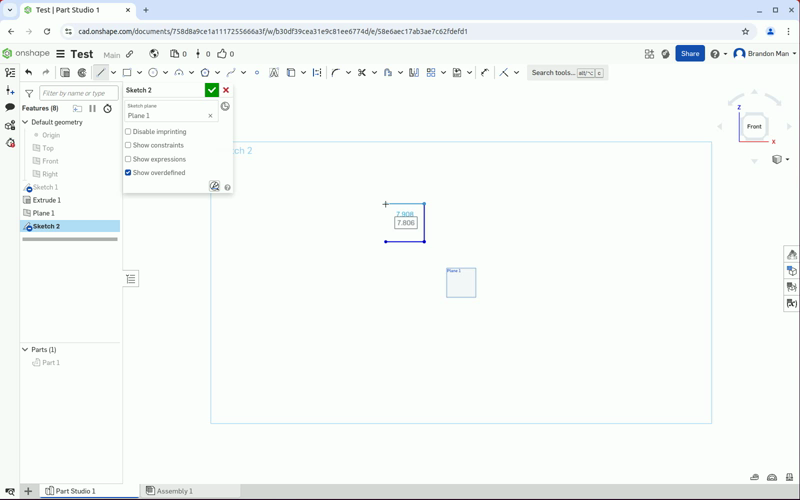
mouse_move(415, 203)
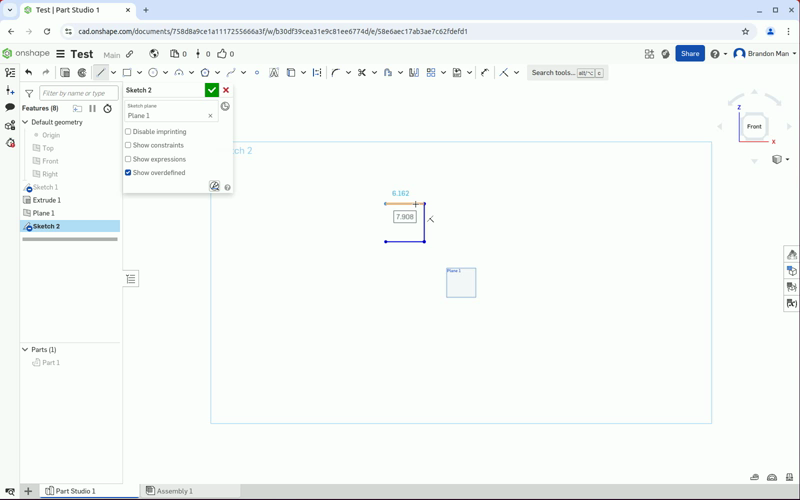
key_down(shift)
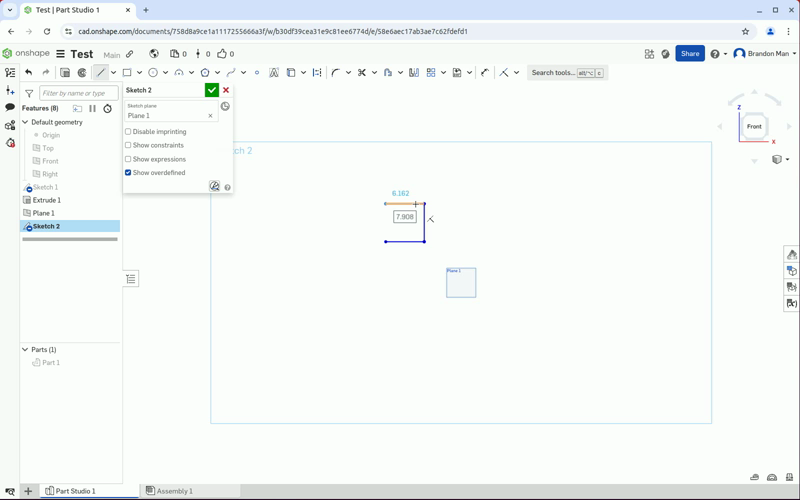
mouse_move(385, 241)
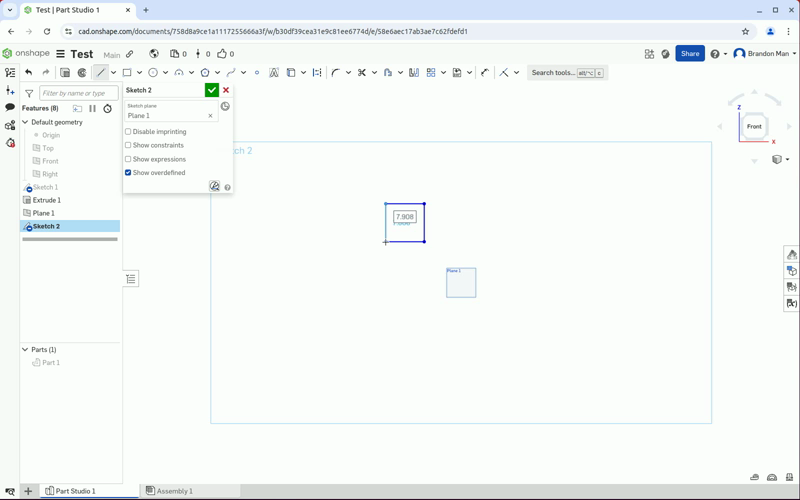
key_up(shift)
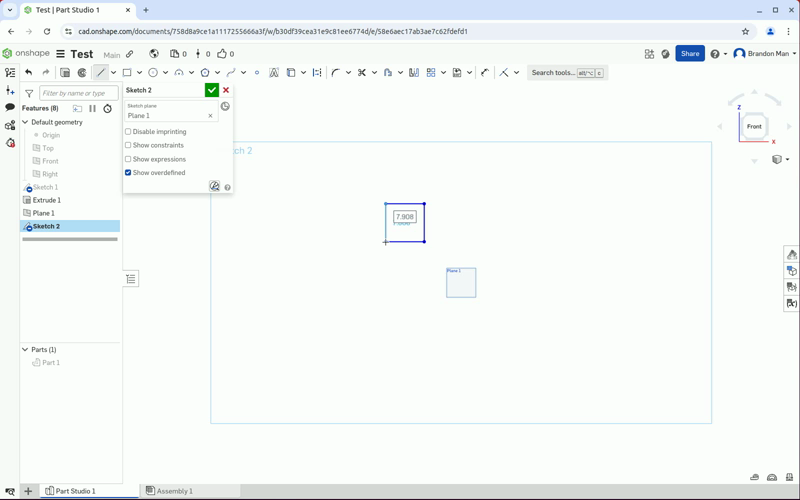
click(385, 241)
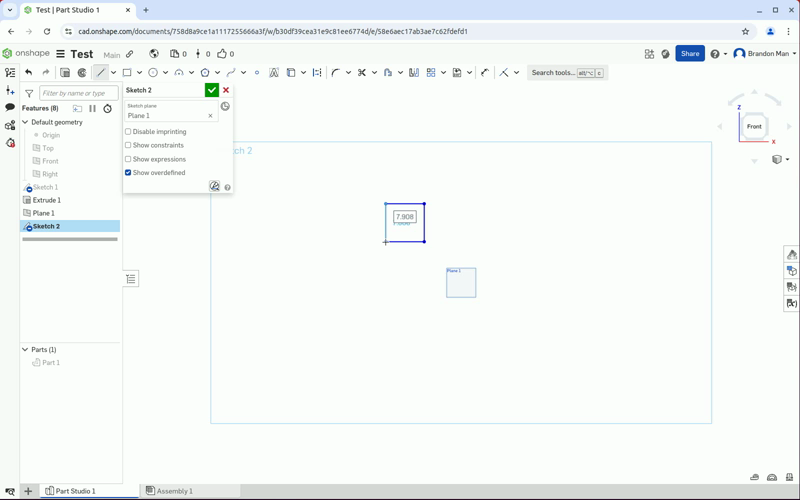
key(esc)
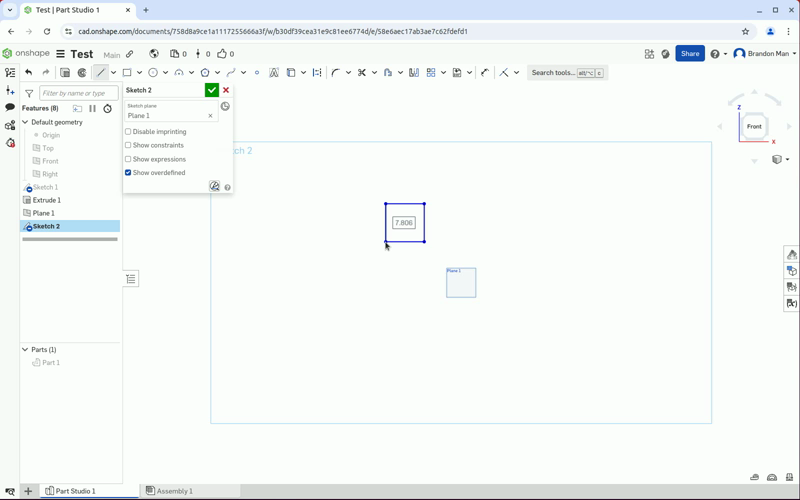
mouse_move(410, 219)
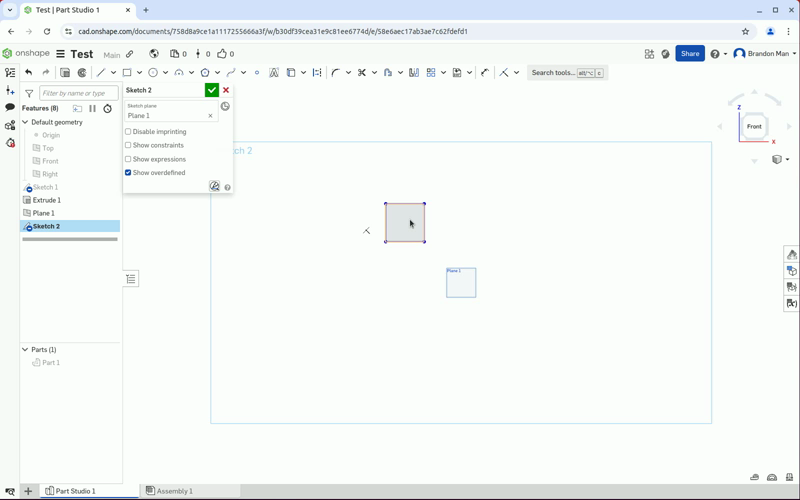
scroll(6)
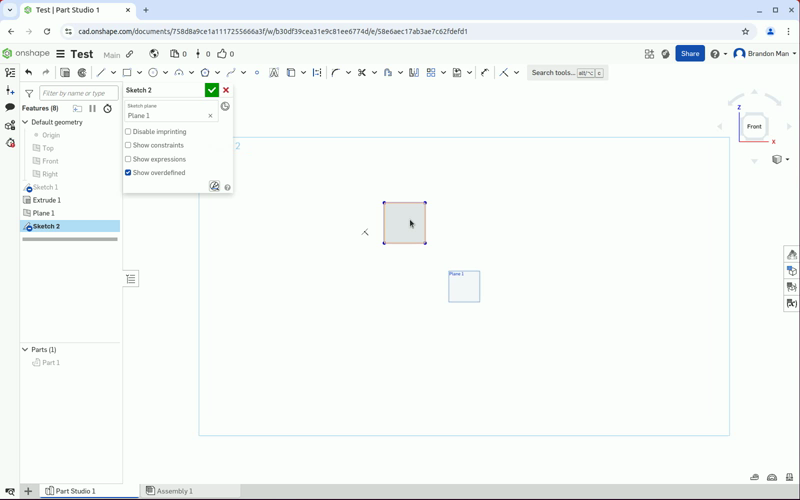
scroll(6)
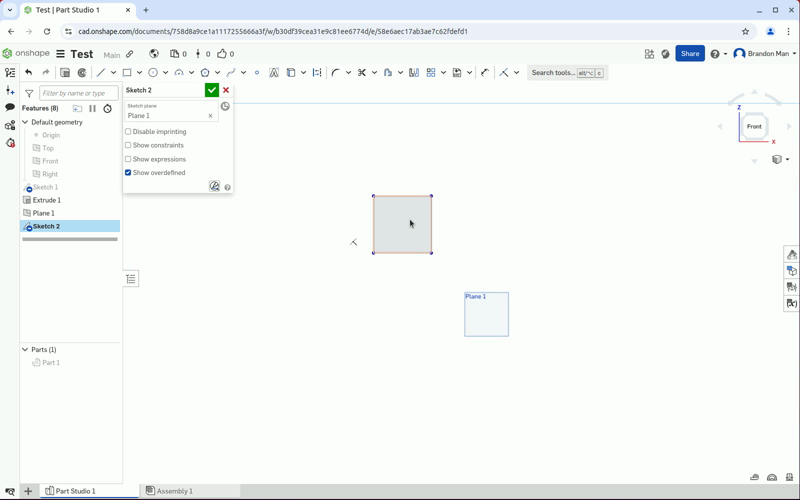
scroll(6)
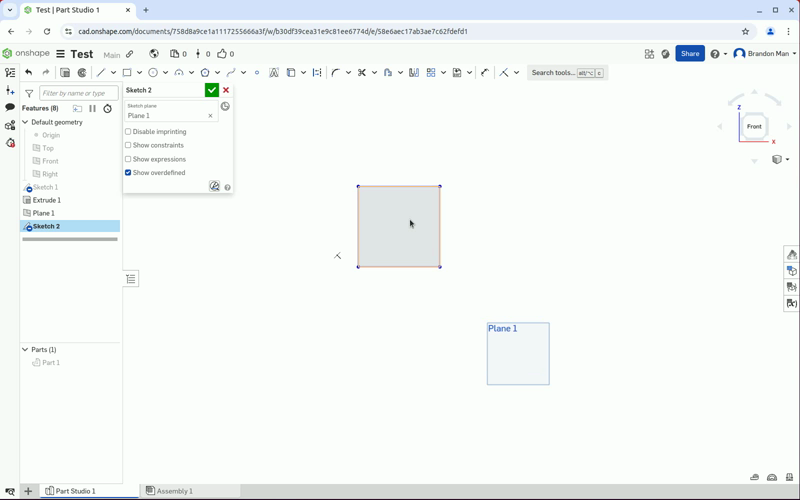
scroll(6)
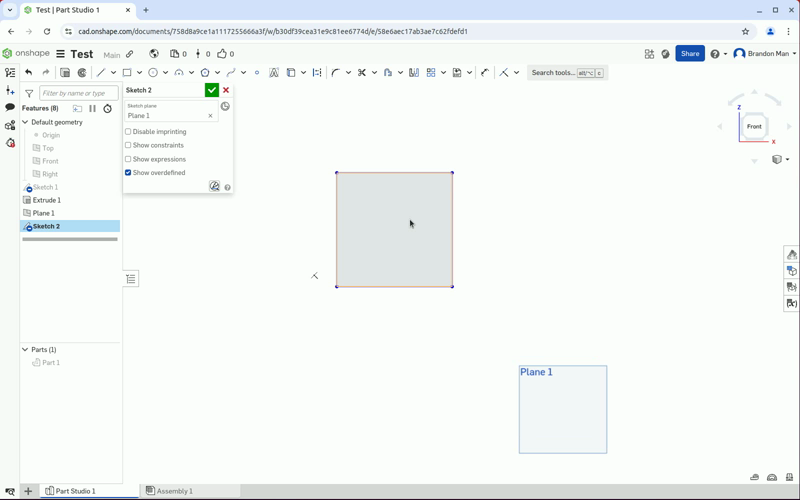
scroll(6)
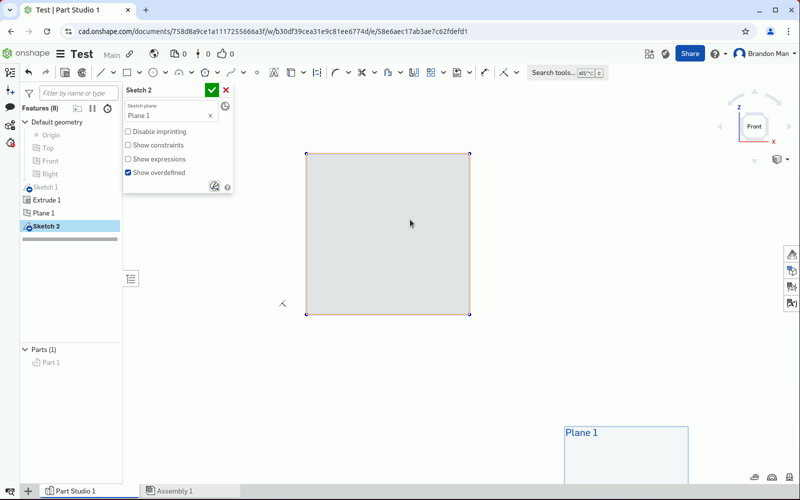
scroll(6)
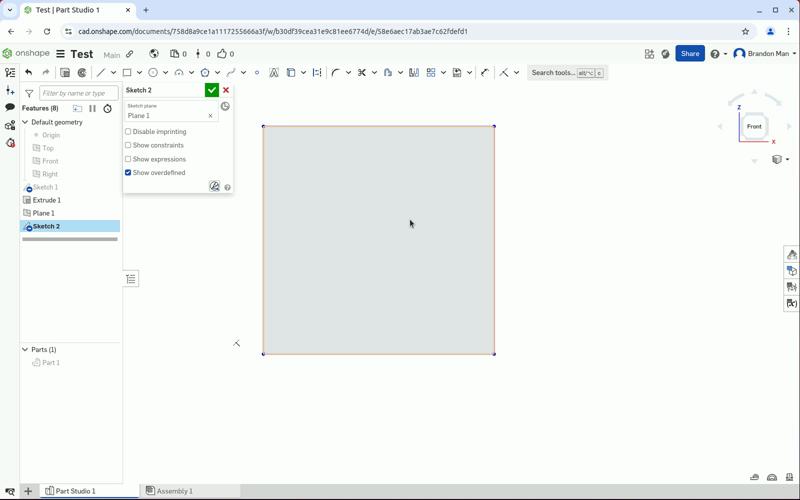
scroll(6)
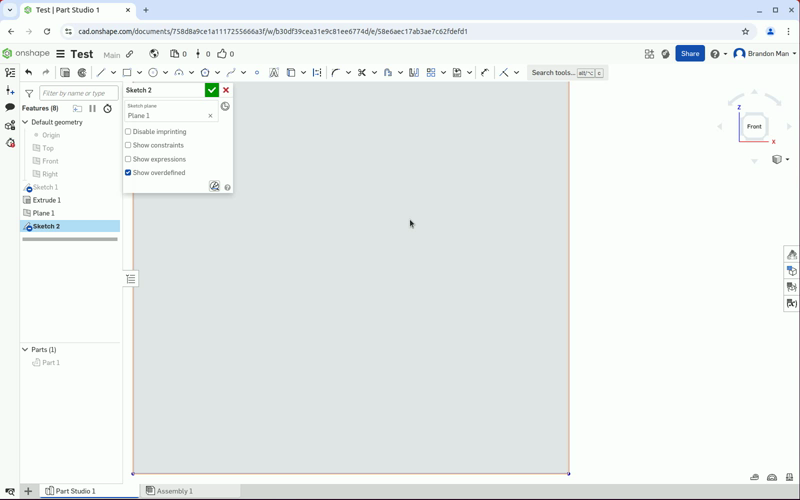
click(410, 219)
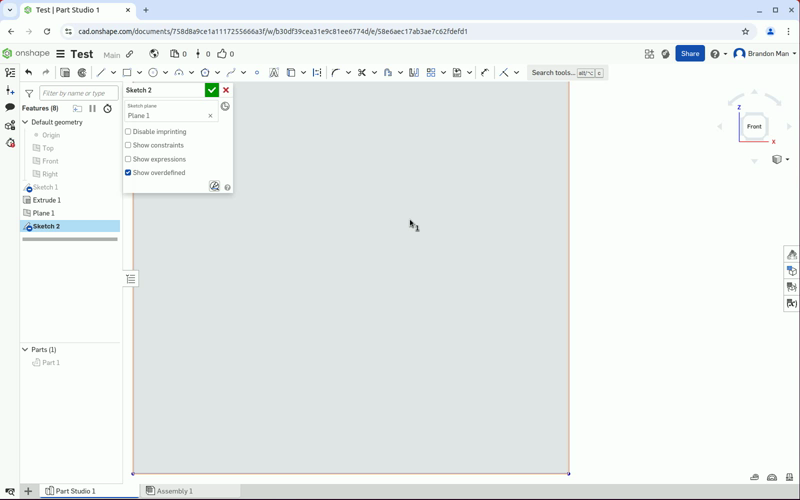
scroll(-6)
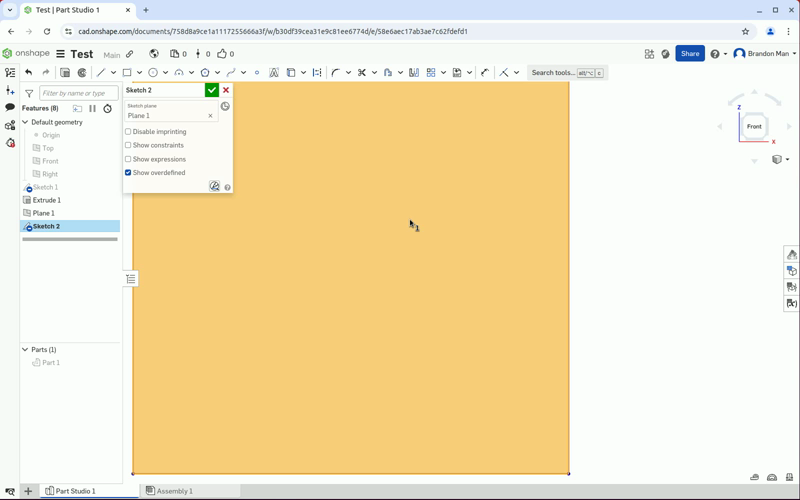
scroll(-6)
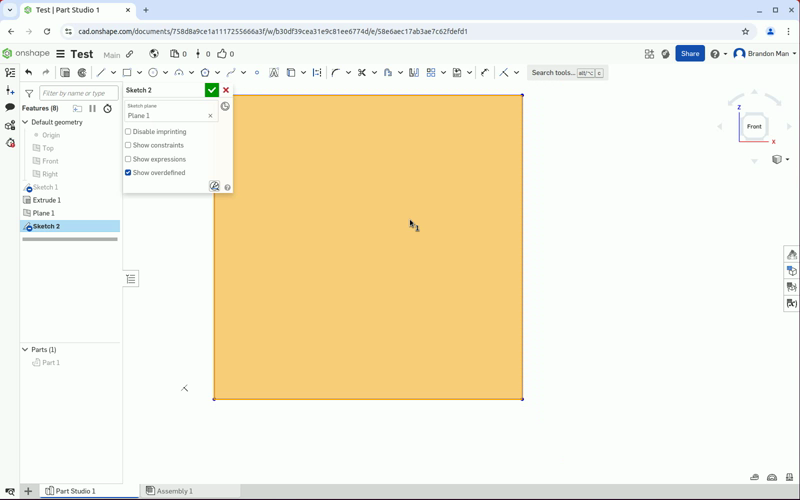
scroll(-6)
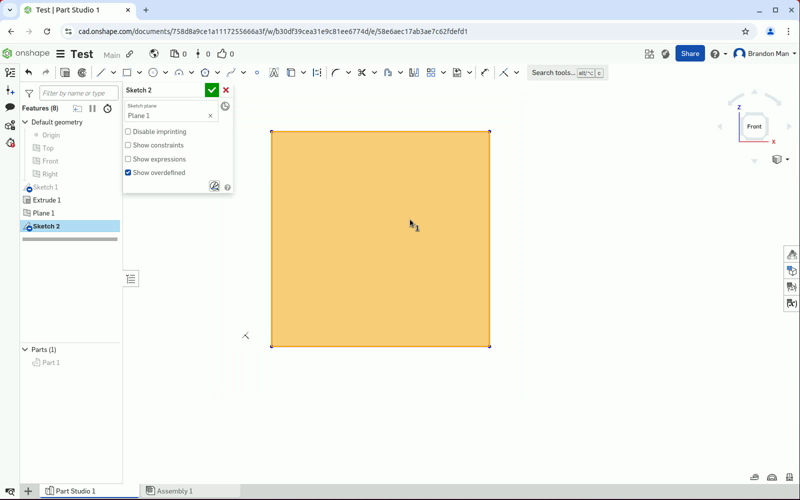
scroll(-6)
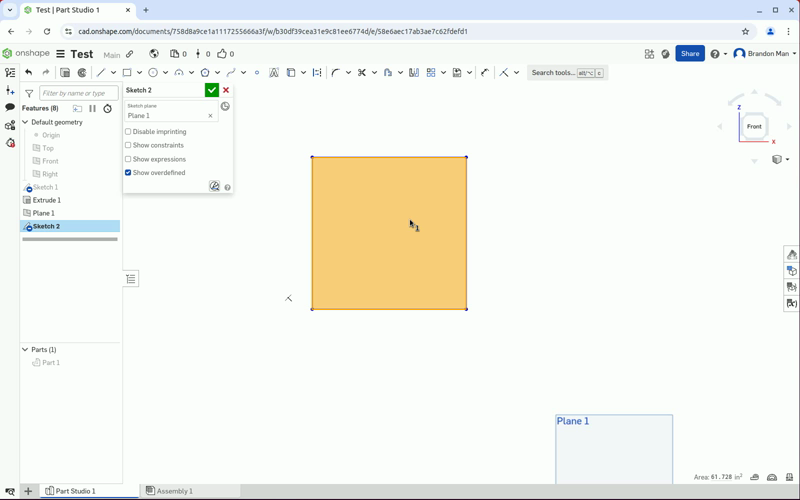
scroll(-6)
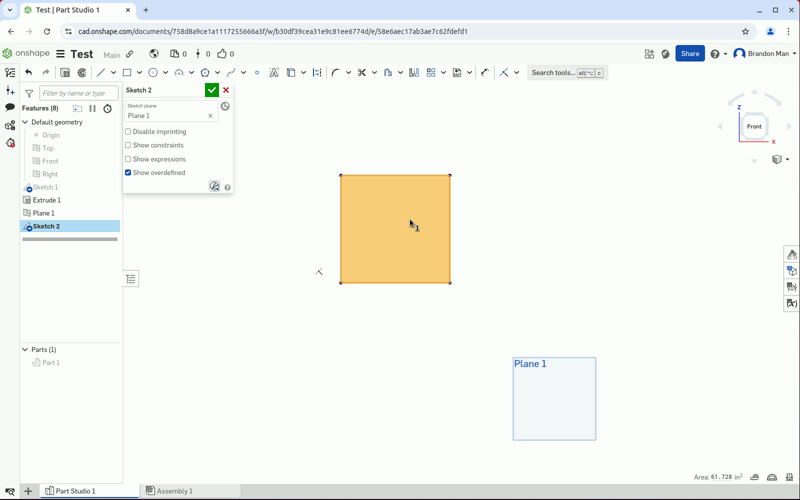
scroll(-6)
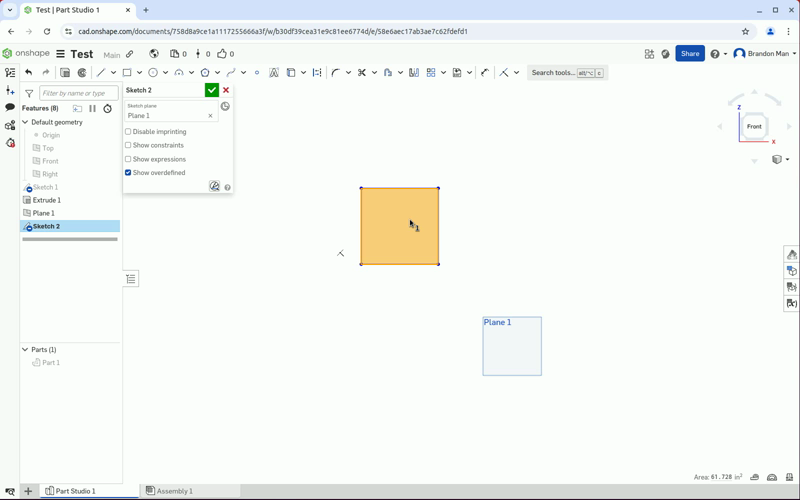
scroll(-6)
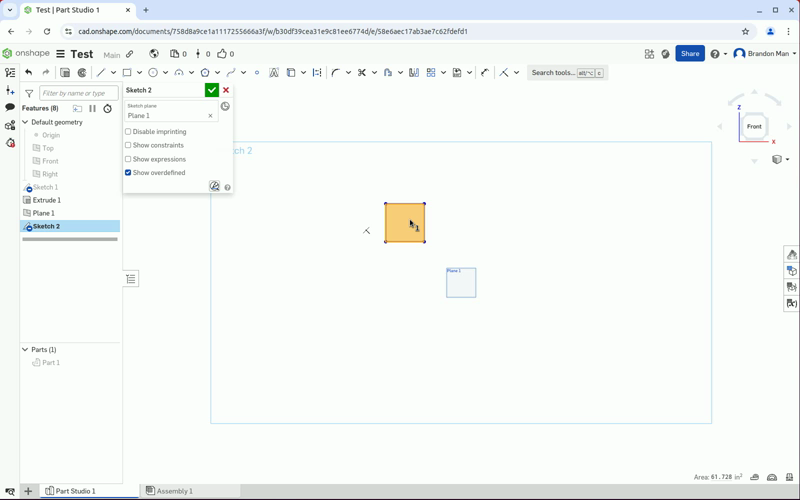
mouse_move(73, 352)
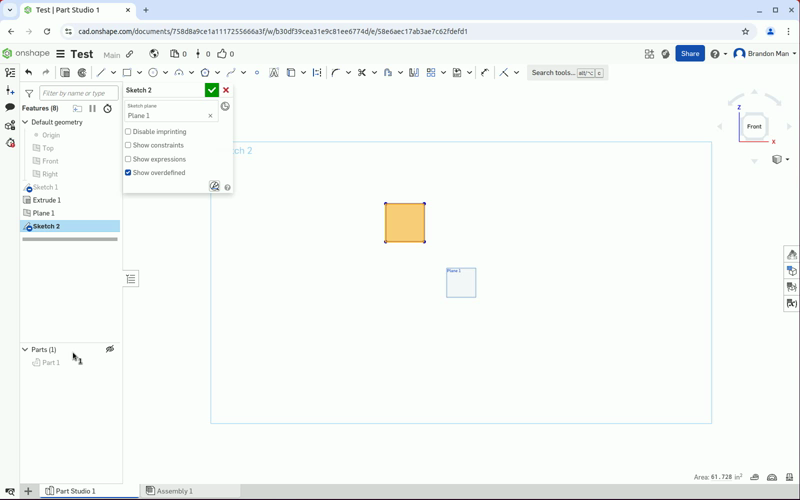
key(shift+y)
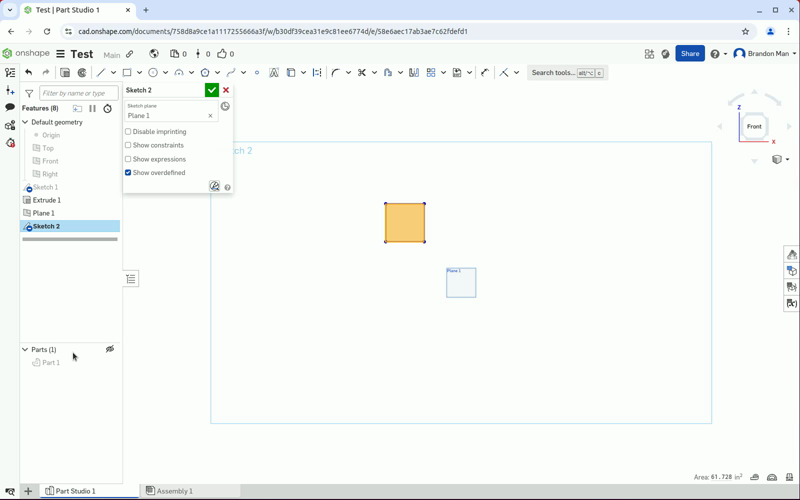
key(shift+e)
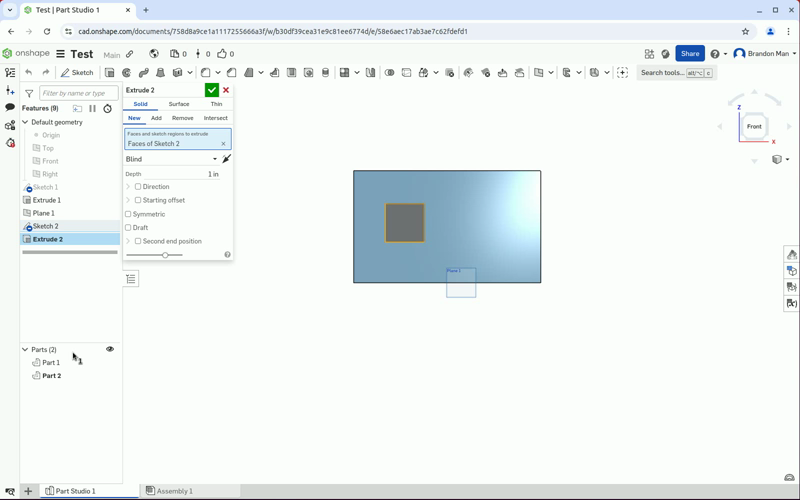
mouse_move(143, 106)
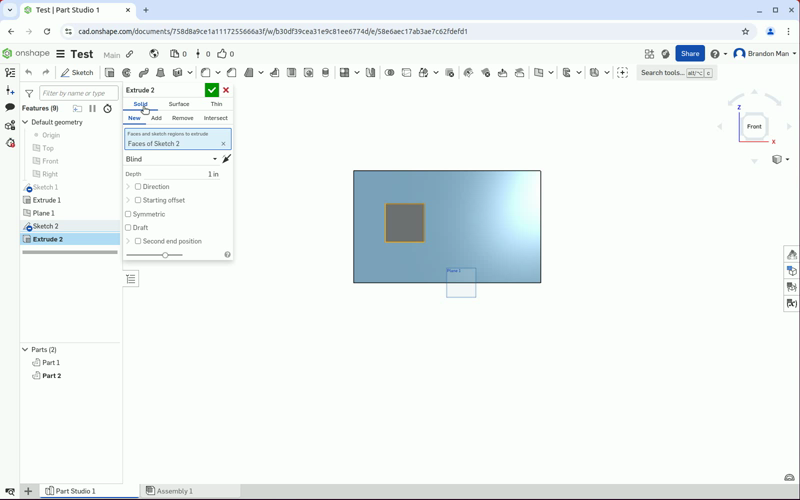
click(143, 106)
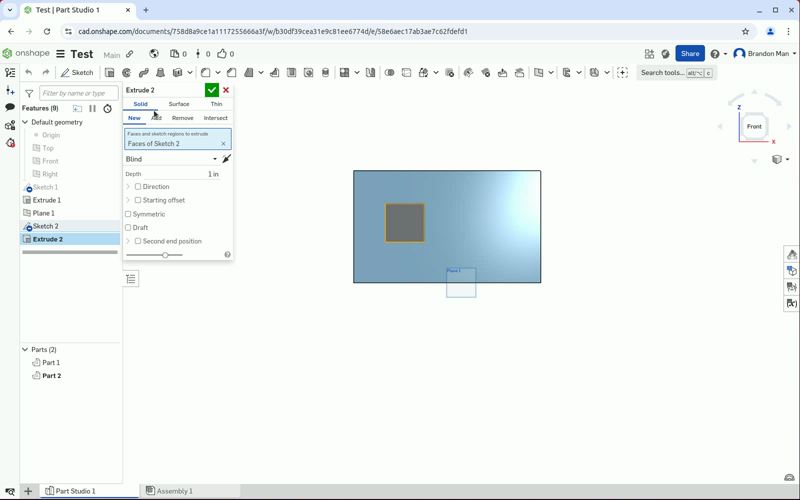
mouse_move(186, 120)
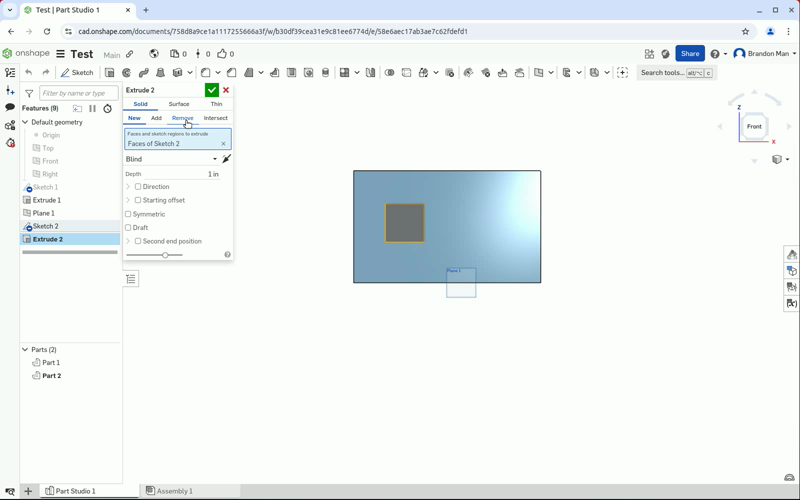
click(186, 120)
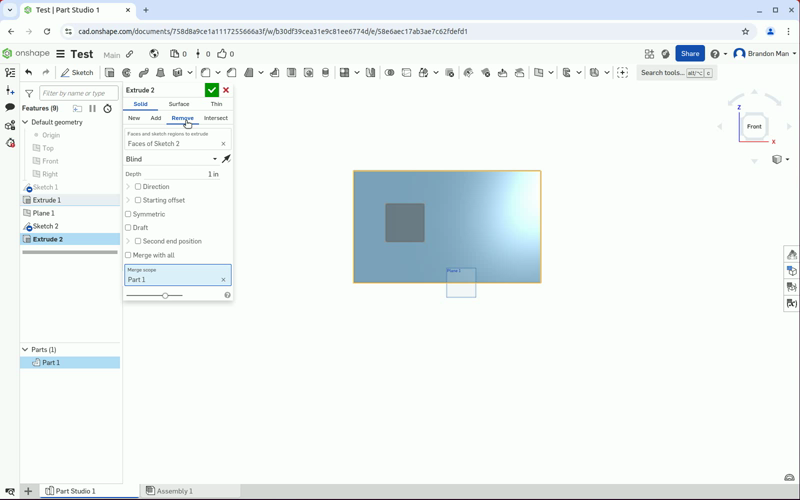
key(tab, 4)
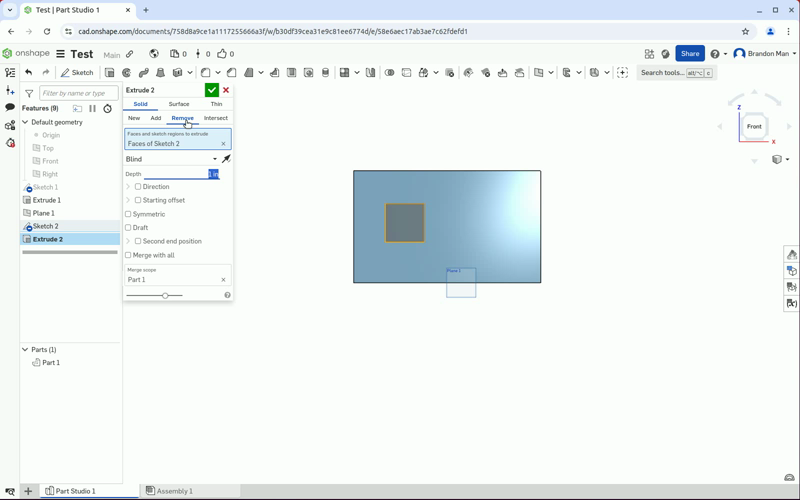
text(7.703)
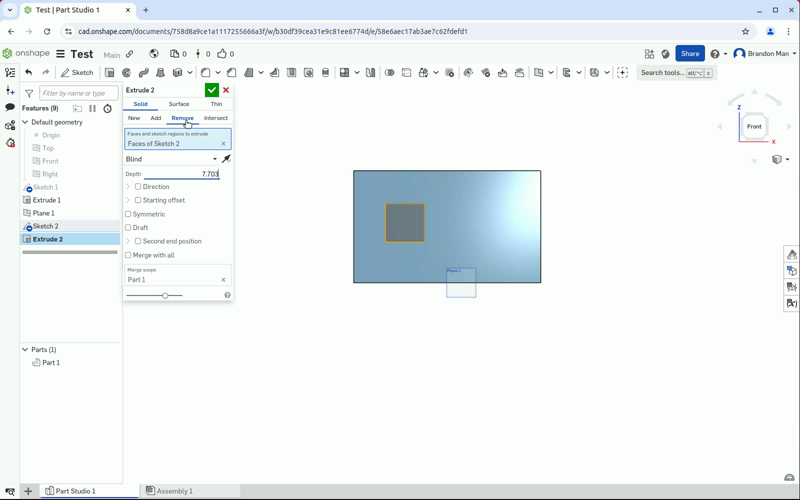
key(tab, 6)
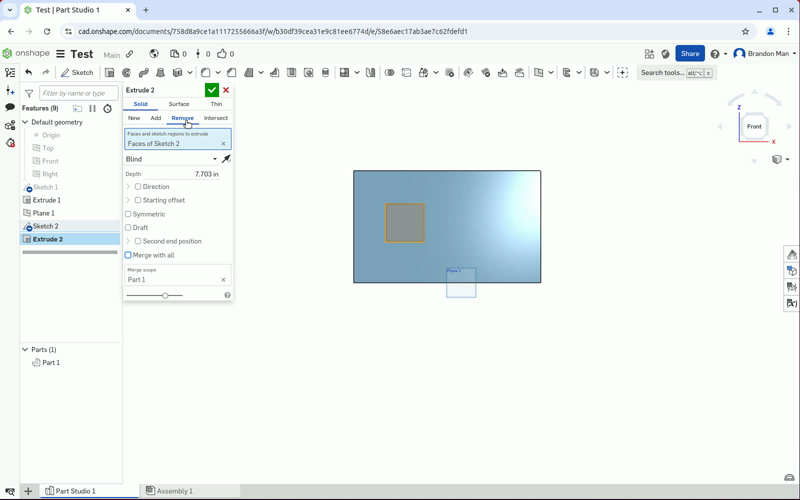
key(space)
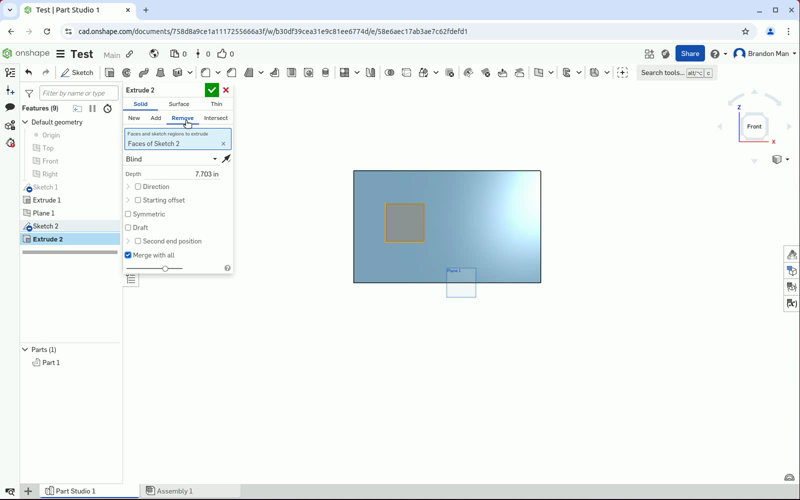
key(enter)
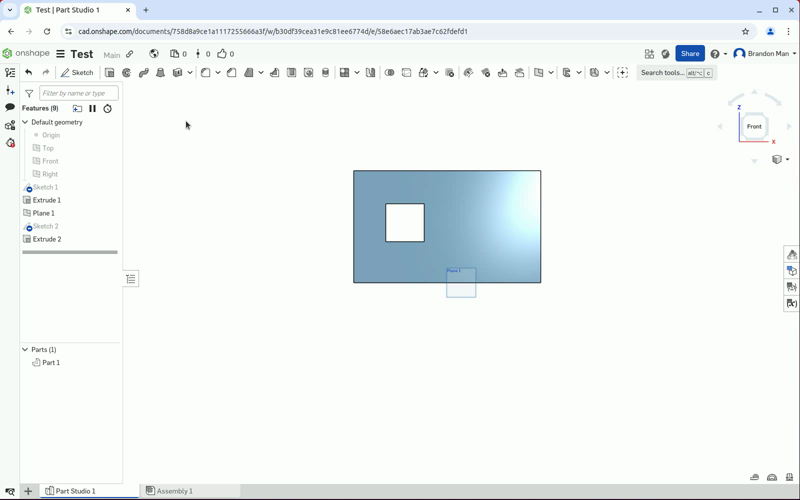
key(shift+h)
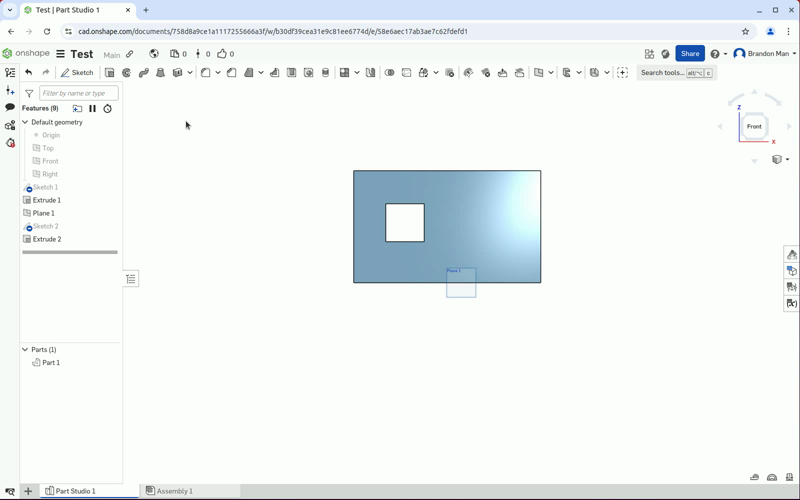
key(shift+h)
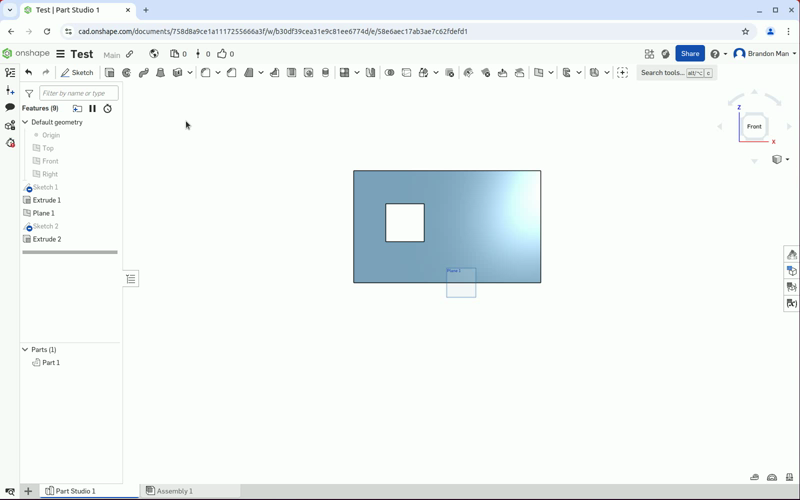
mouse_move(73, 189)
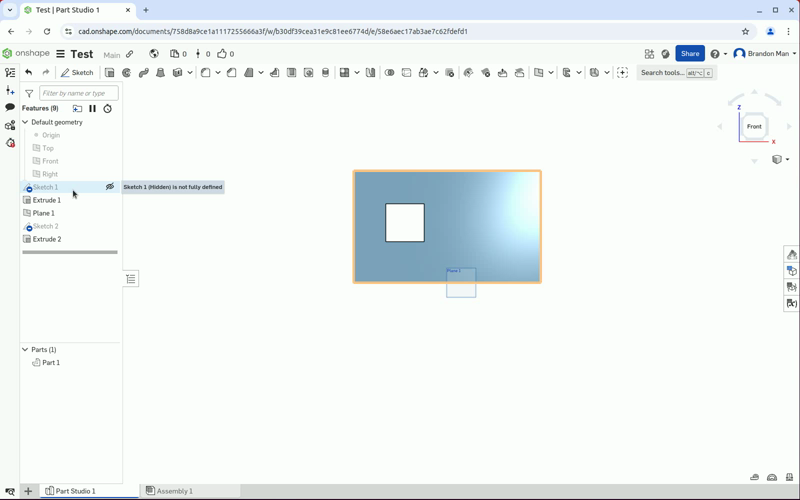
click(73, 189)
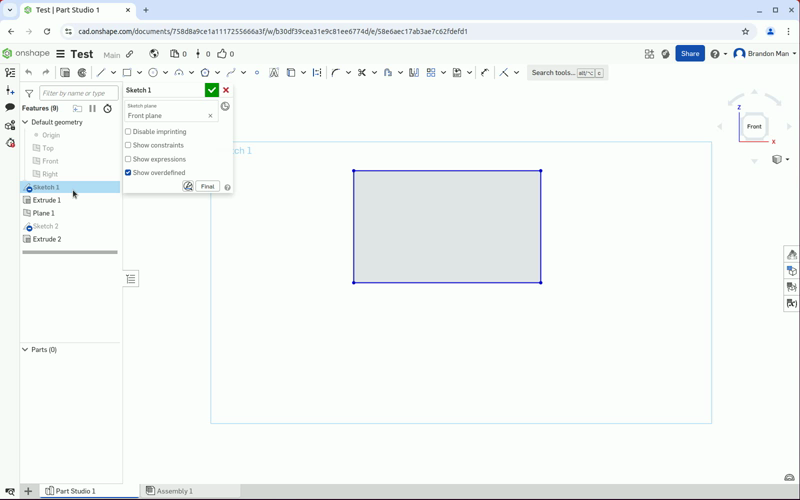
mouse_move(229, 92)
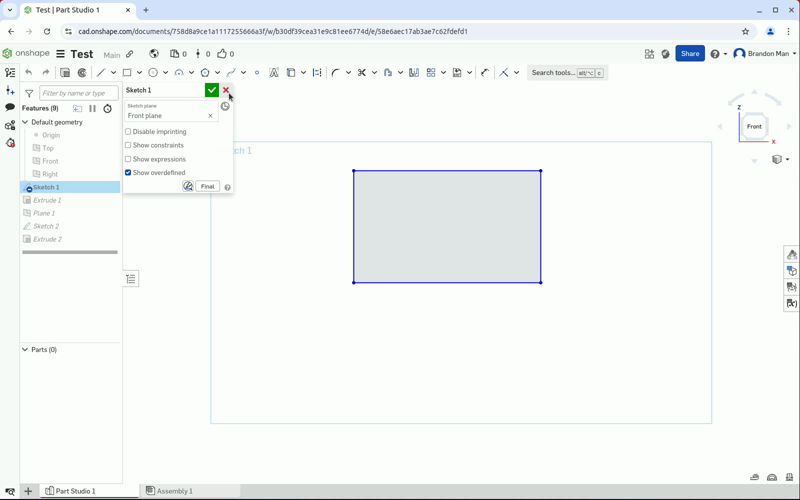
click(229, 92)
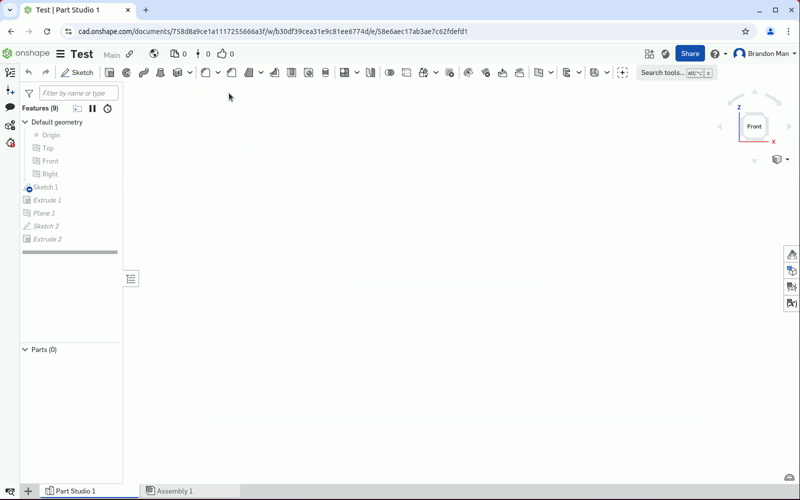
key(shift+s)
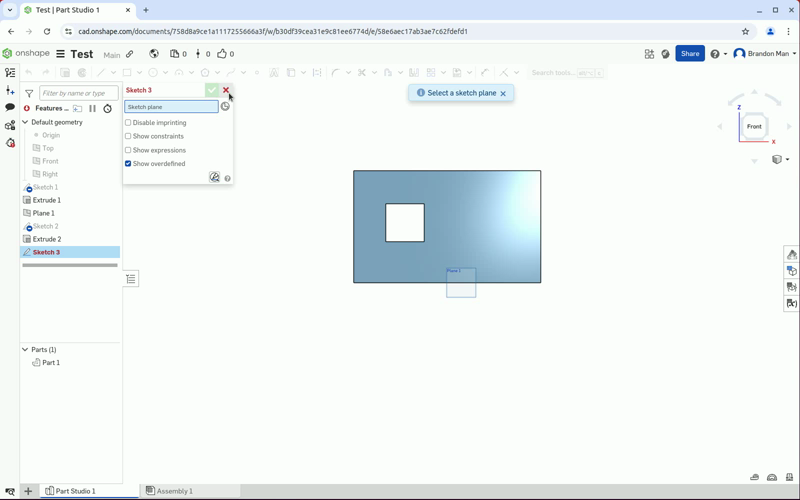
mouse_move(73, 215)
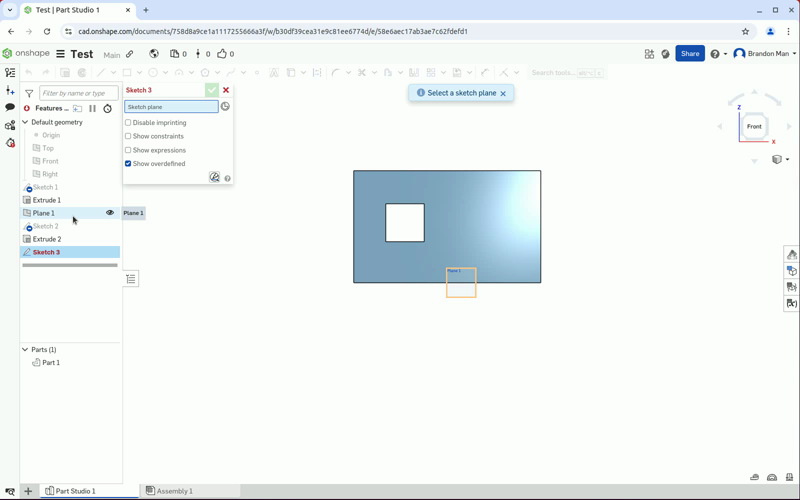
click(73, 215)
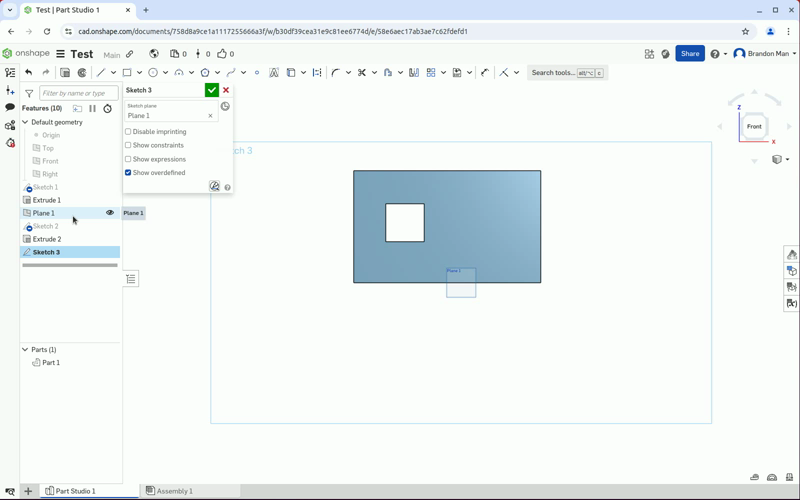
mouse_move(73, 352)
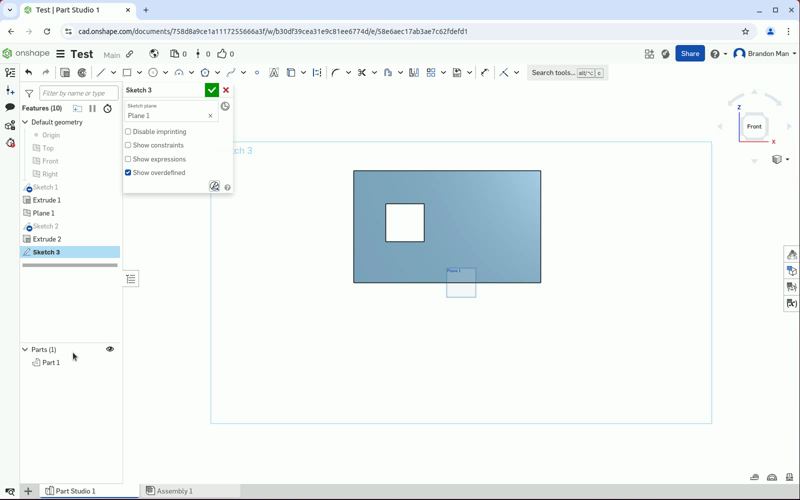
key(y)
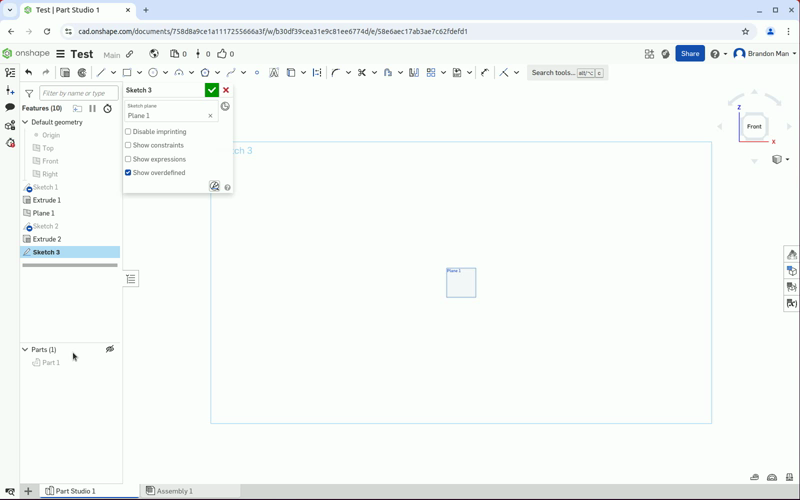
key(c)
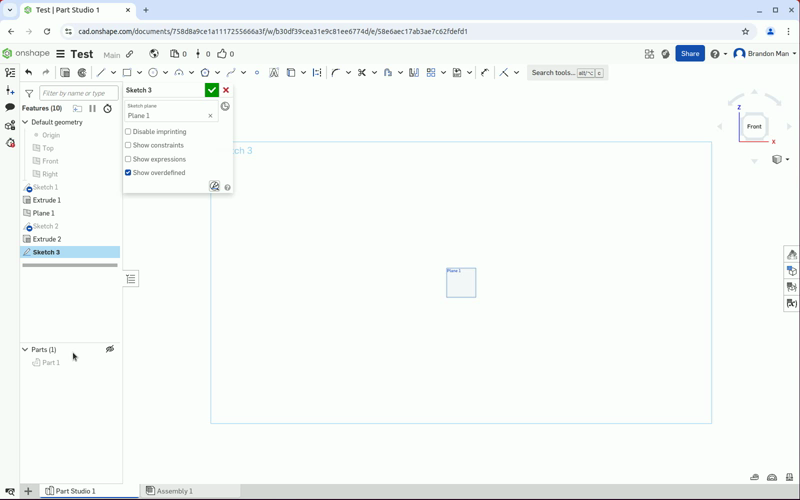
key_down(shift)
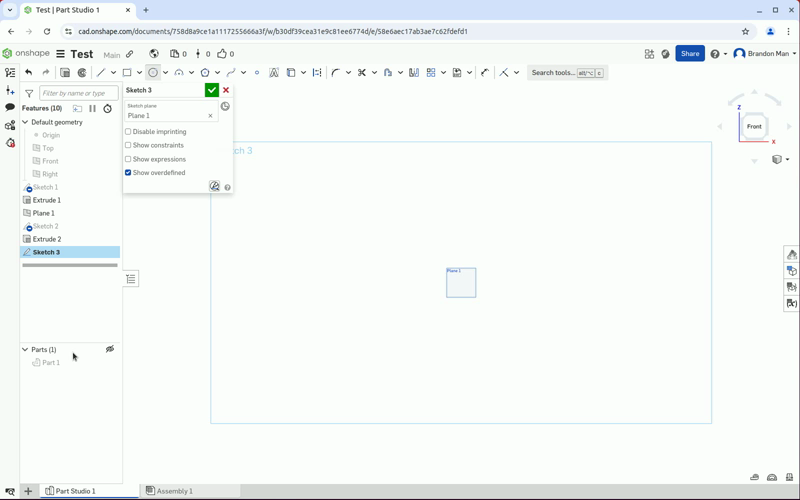
mouse_move(497, 223)
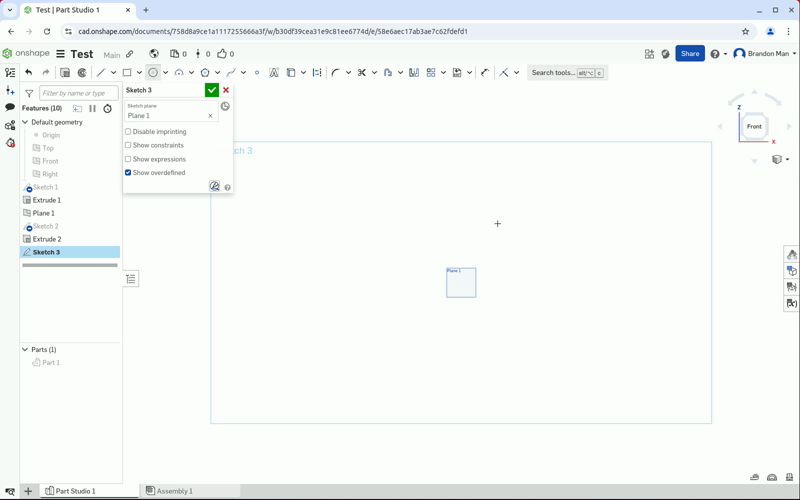
click(497, 223)
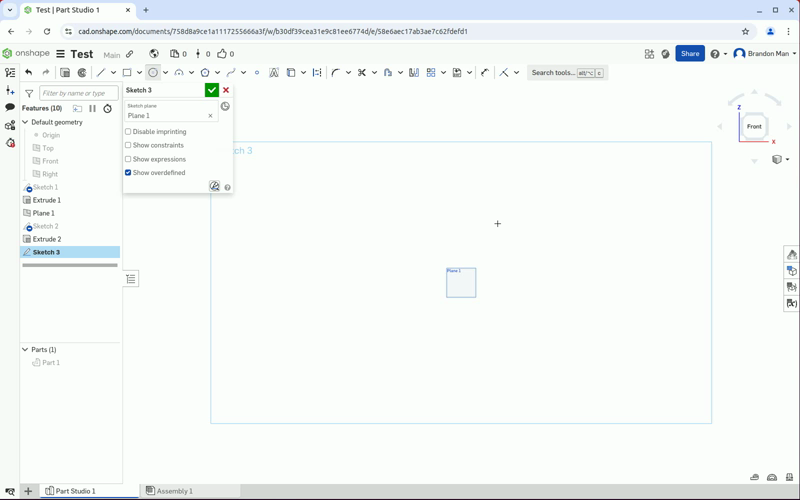
key_up(shift)
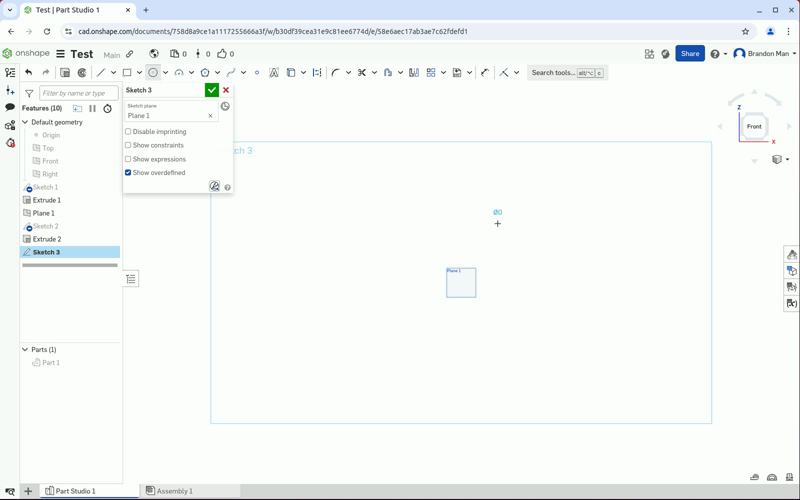
mouse_move(516, 223)
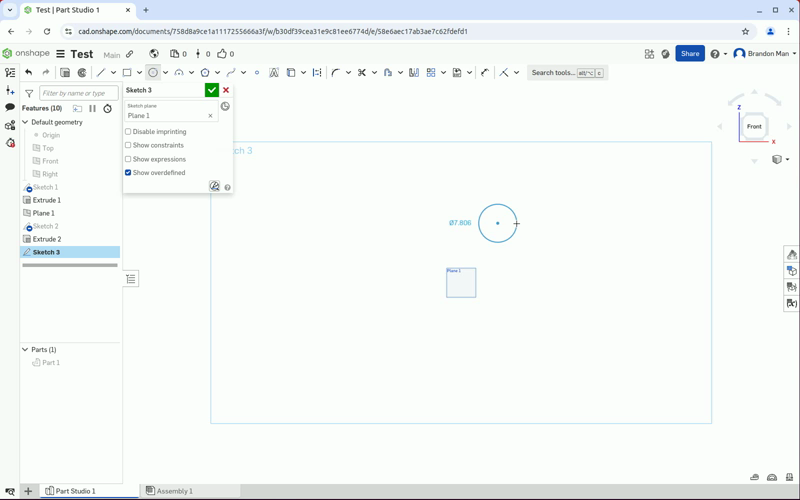
click(516, 223)
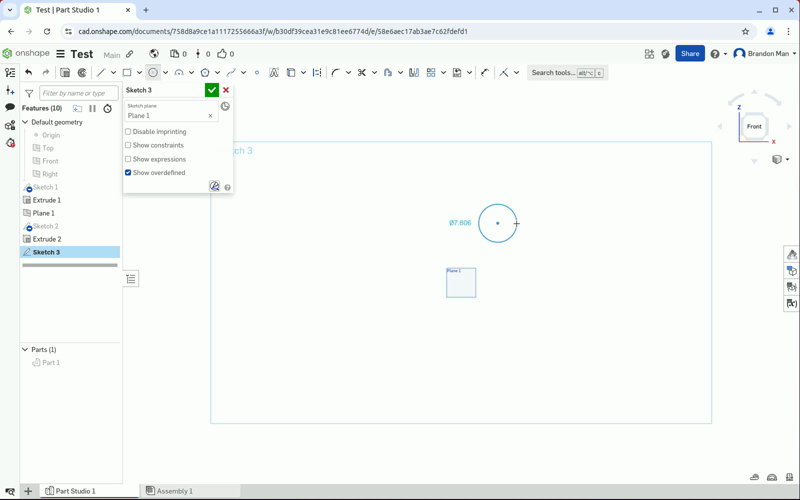
key(esc)
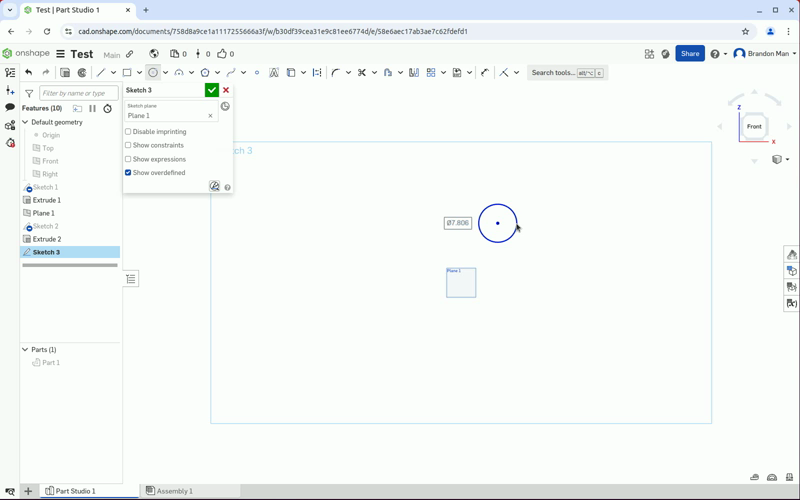
mouse_move(488, 216)
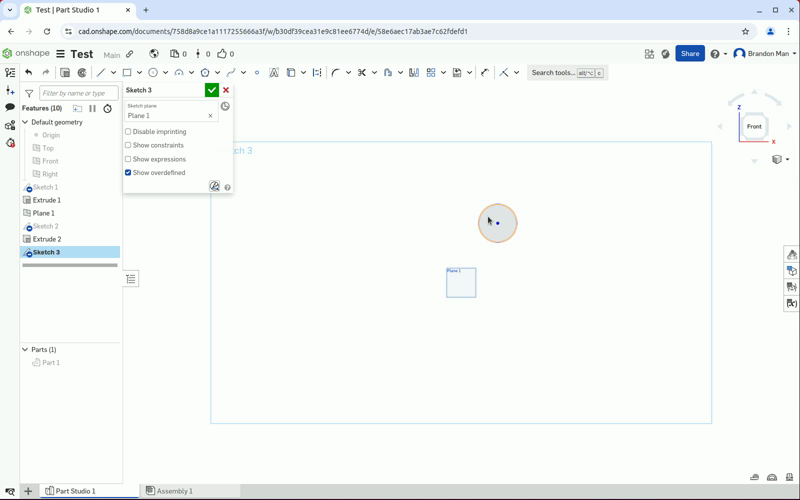
scroll(6)
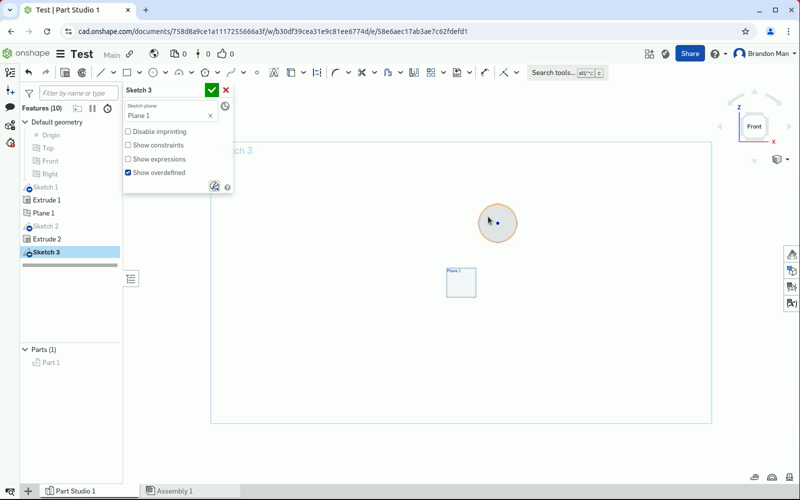
scroll(6)
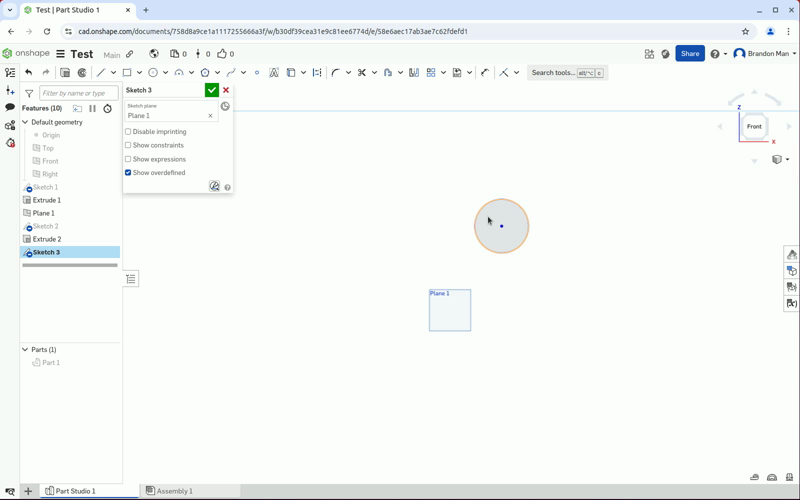
scroll(6)
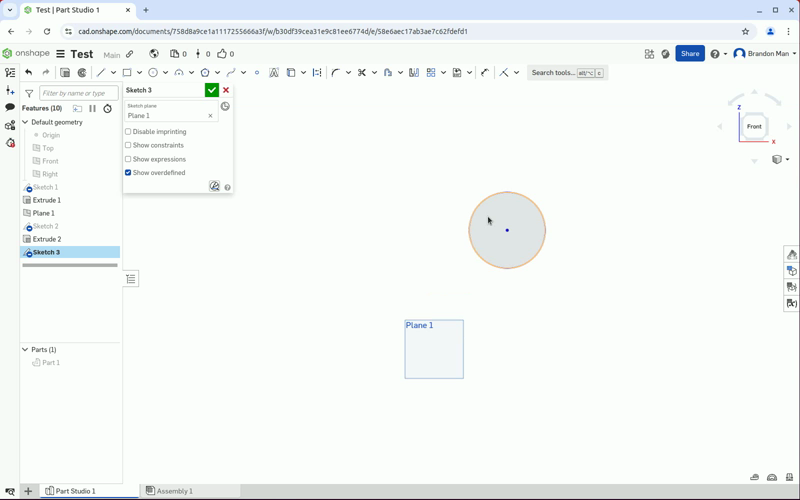
scroll(6)
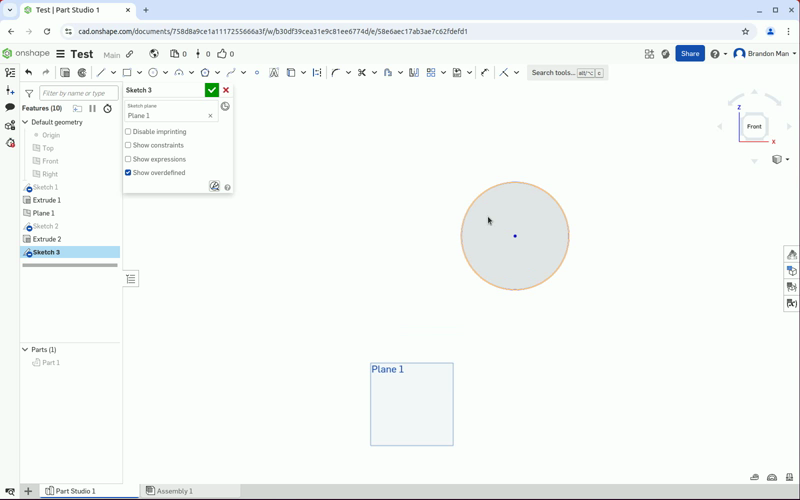
scroll(6)
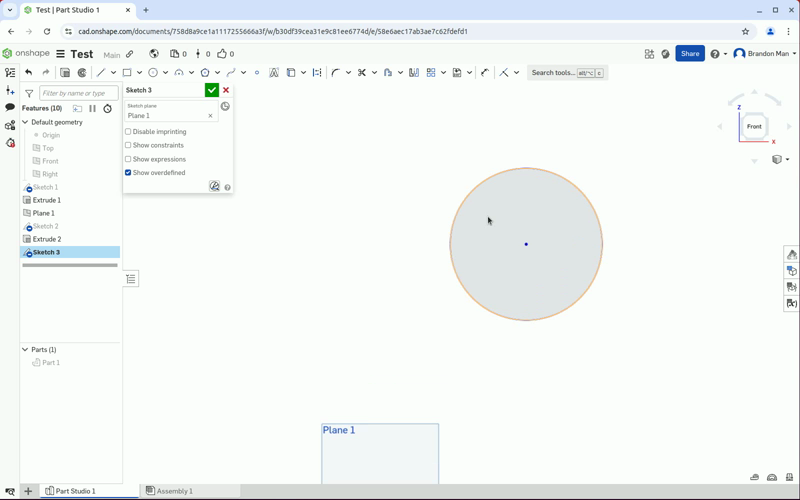
scroll(6)
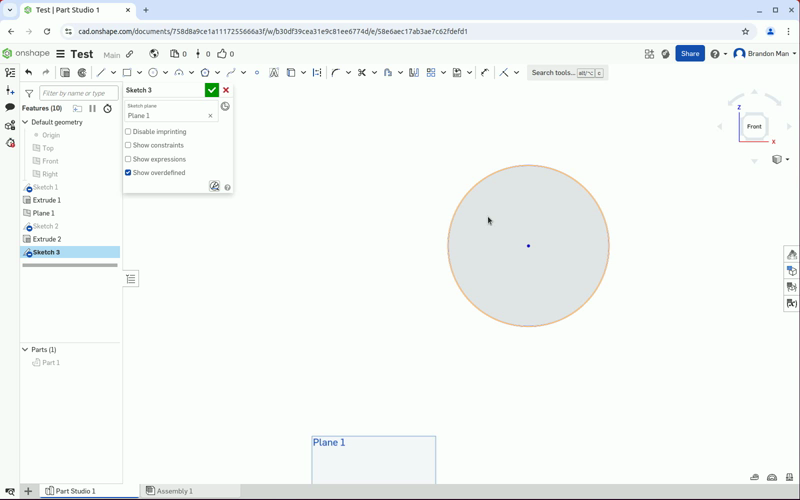
scroll(6)
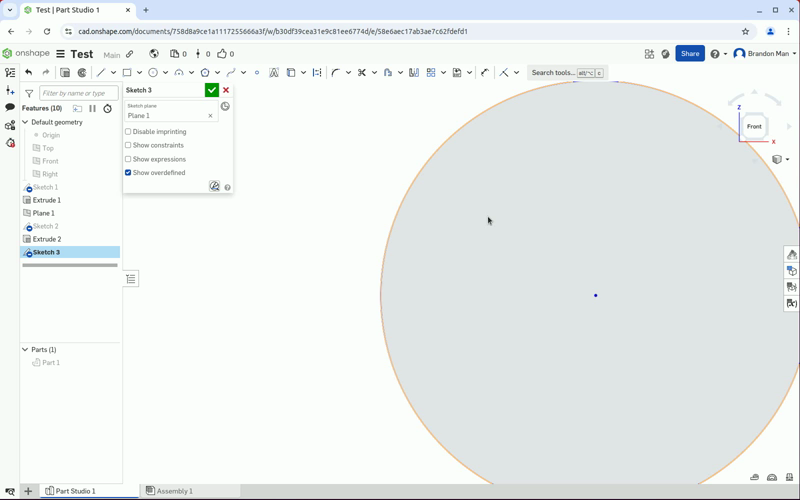
click(488, 216)
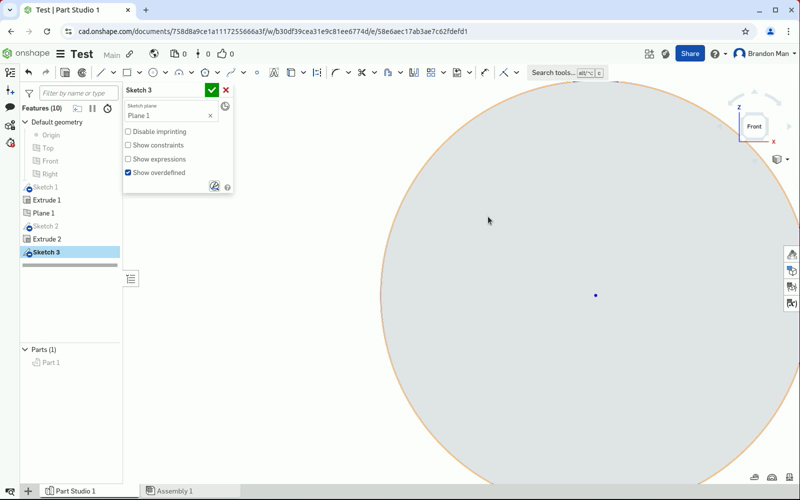
scroll(-6)
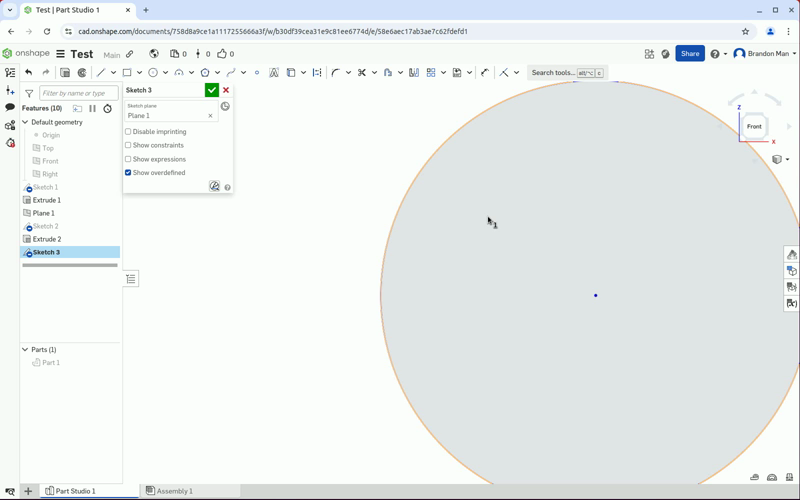
scroll(-6)
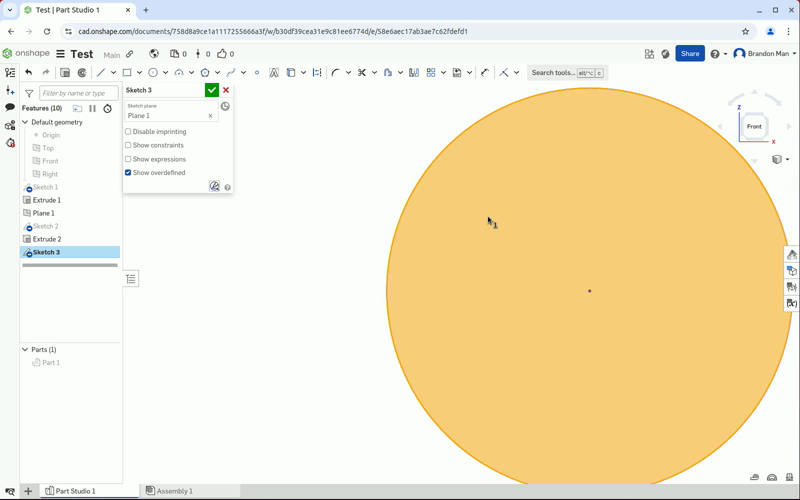
scroll(-6)
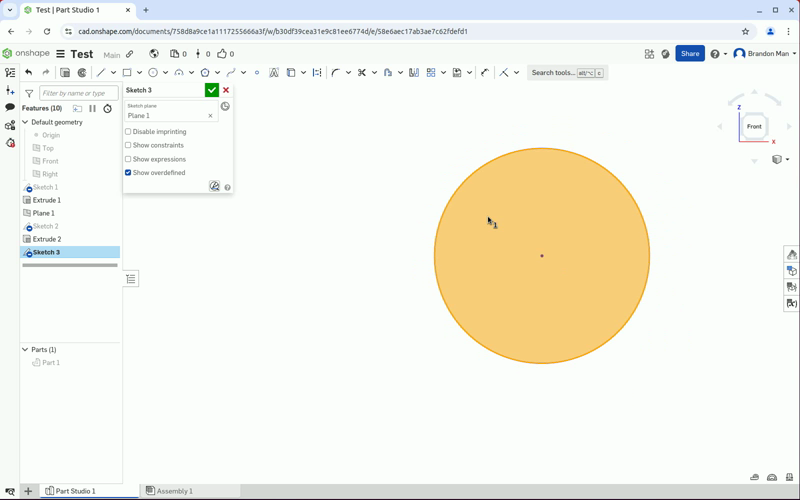
scroll(-6)
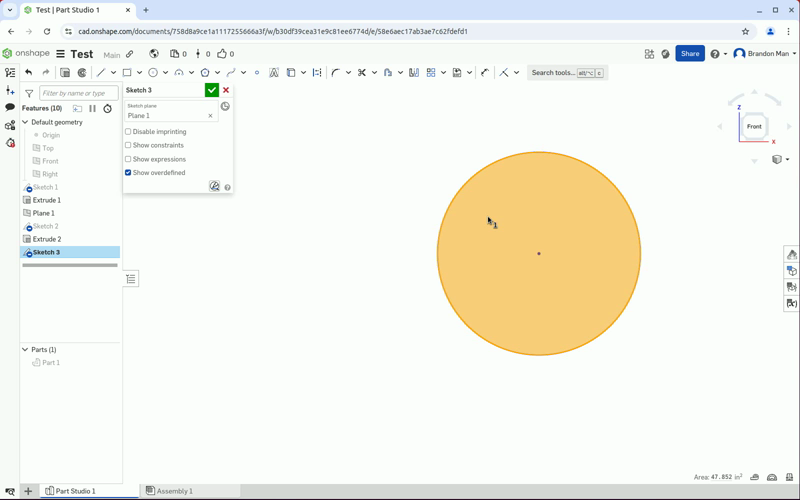
scroll(-6)
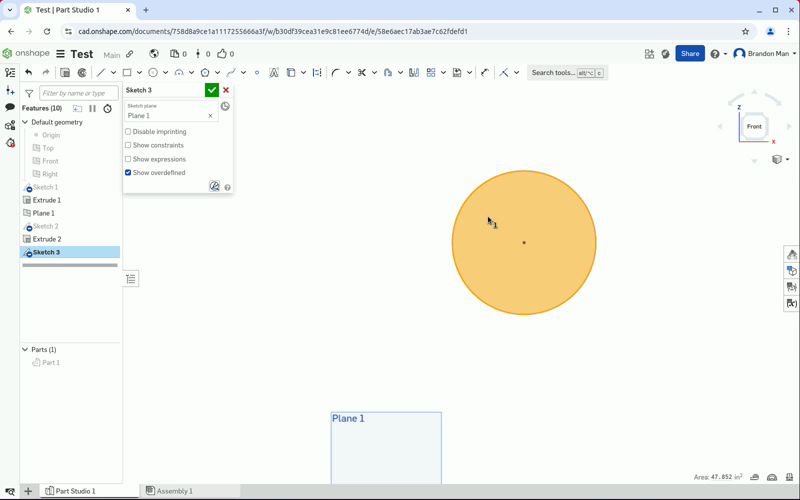
scroll(-6)
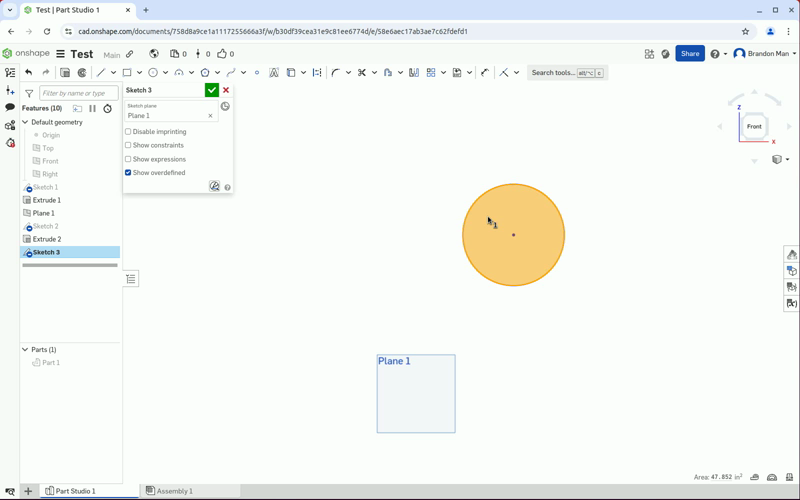
scroll(-6)
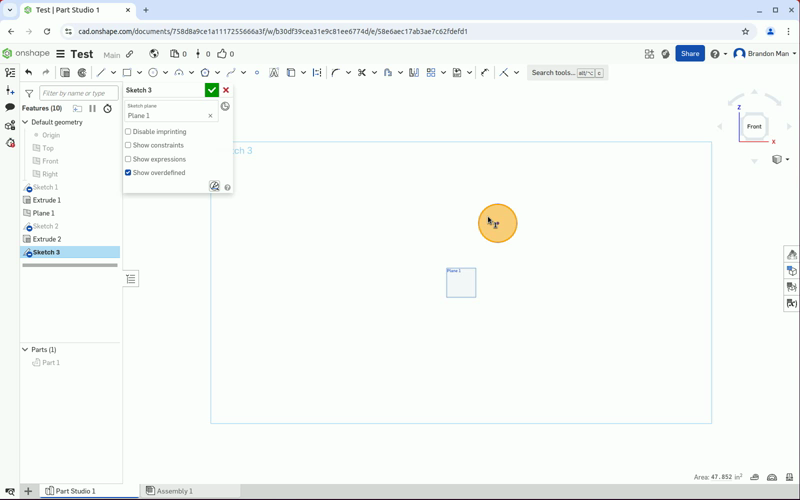
mouse_move(73, 352)
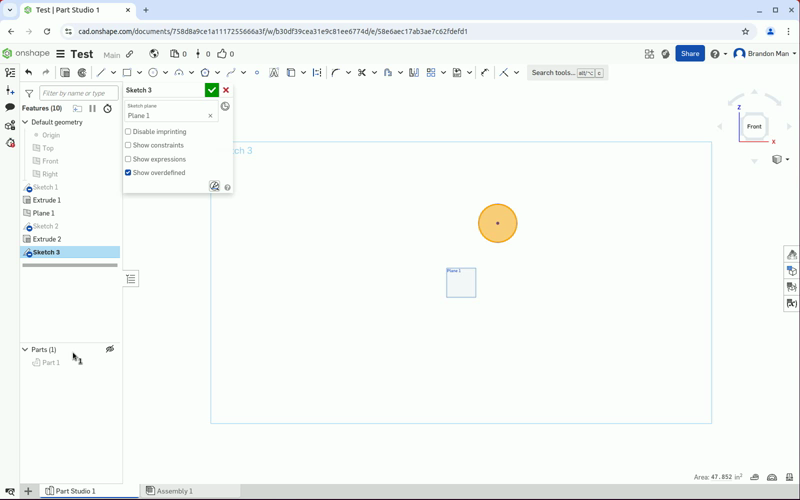
key(shift+y)
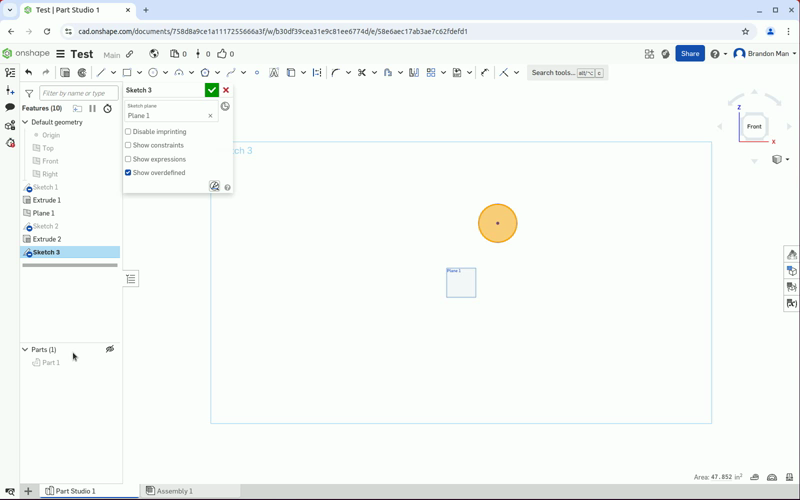
key(shift+e)
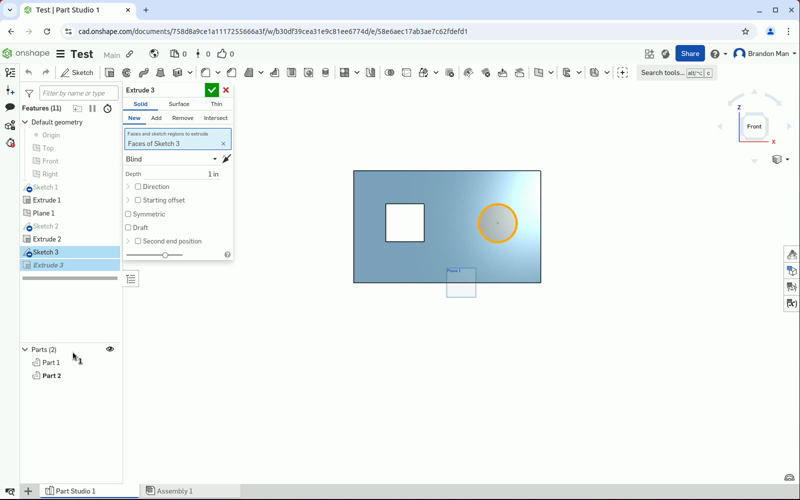
mouse_move(143, 106)
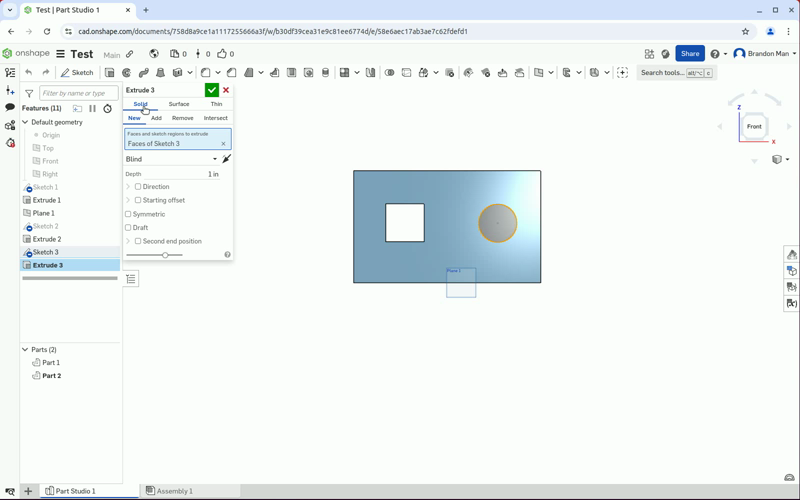
click(143, 106)
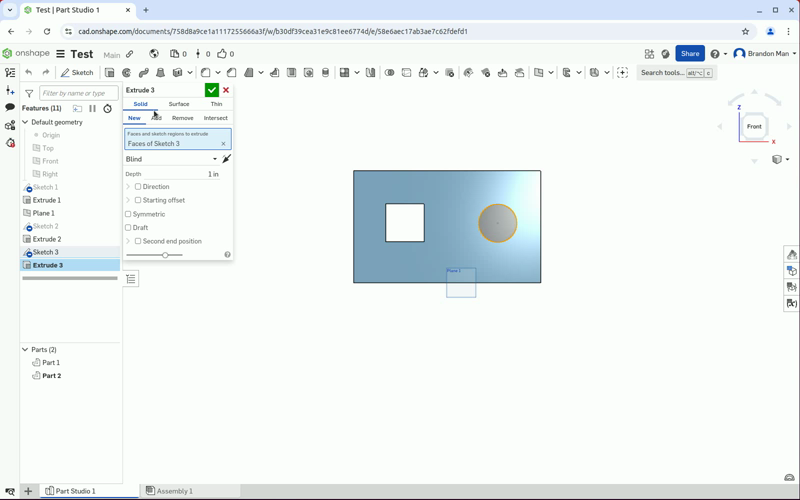
mouse_move(186, 120)
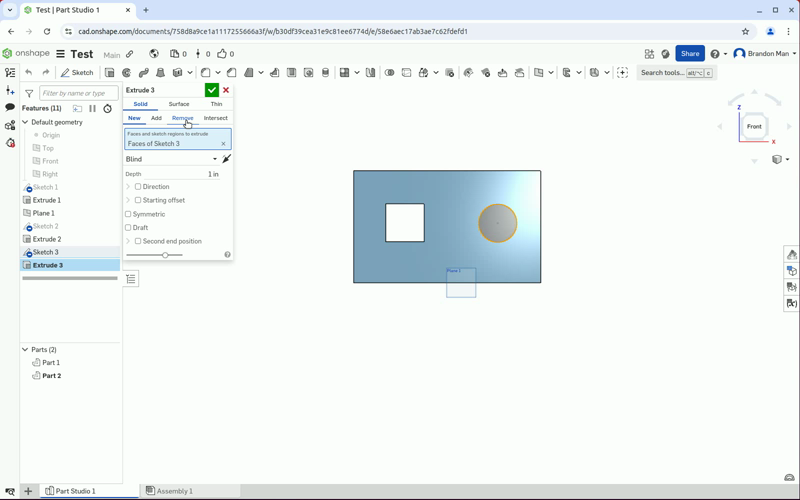
click(186, 120)
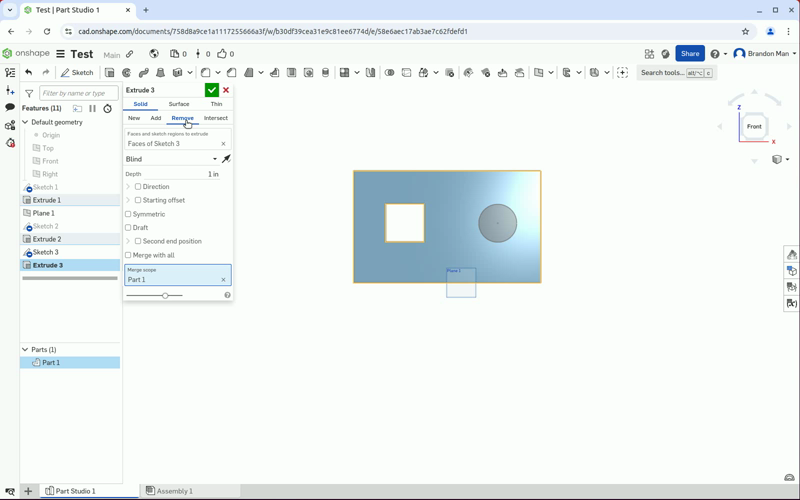
key(tab, 4)
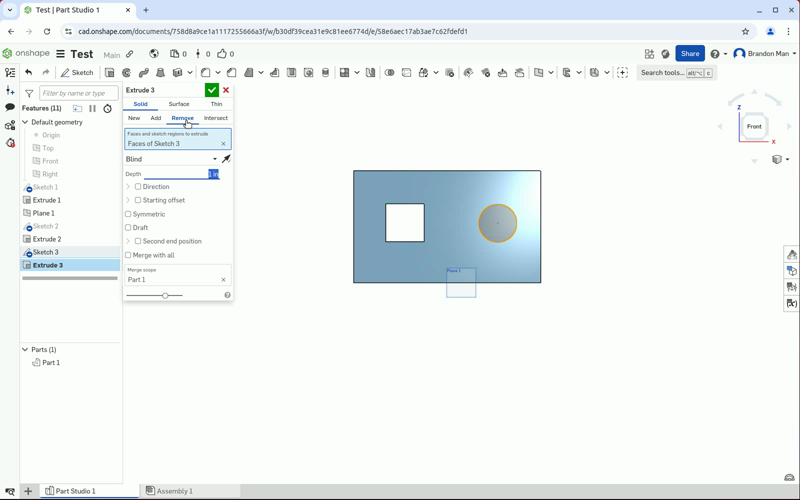
text(7.703)
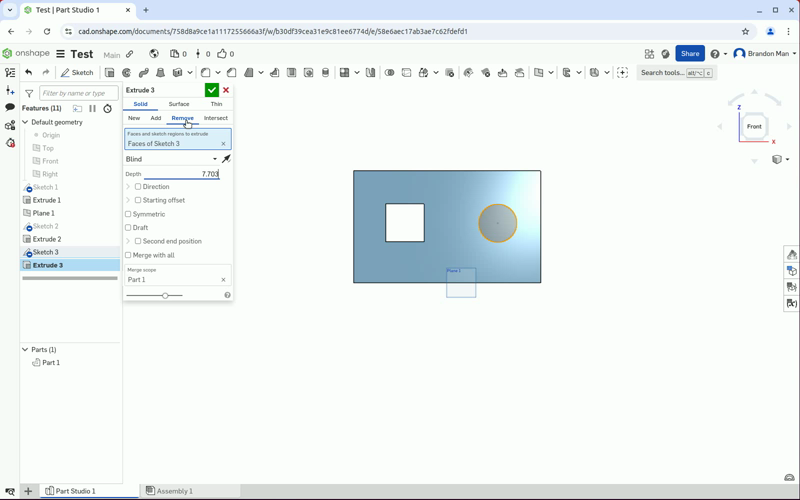
key(tab, 6)
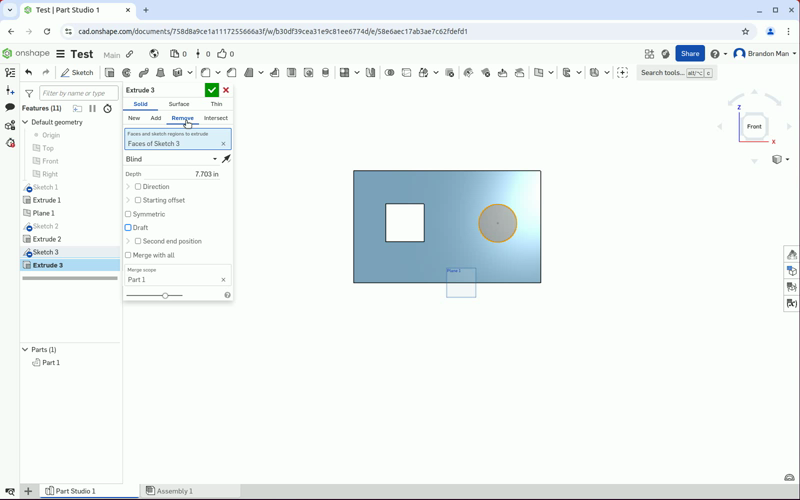
key(space)
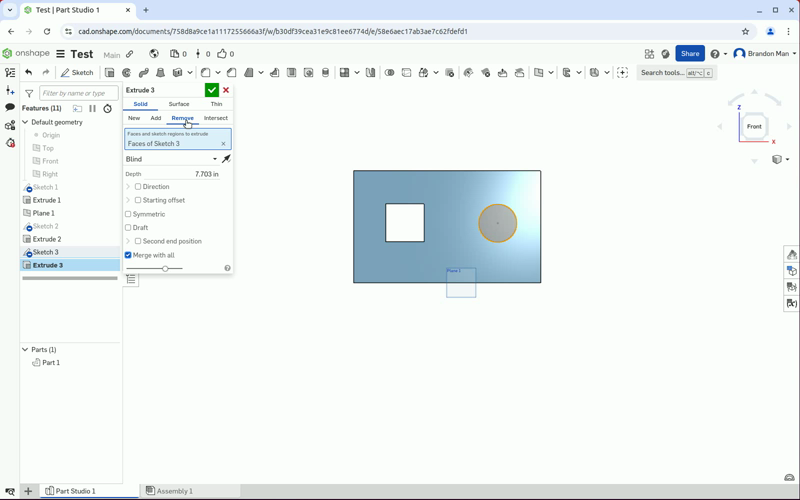
key(enter)
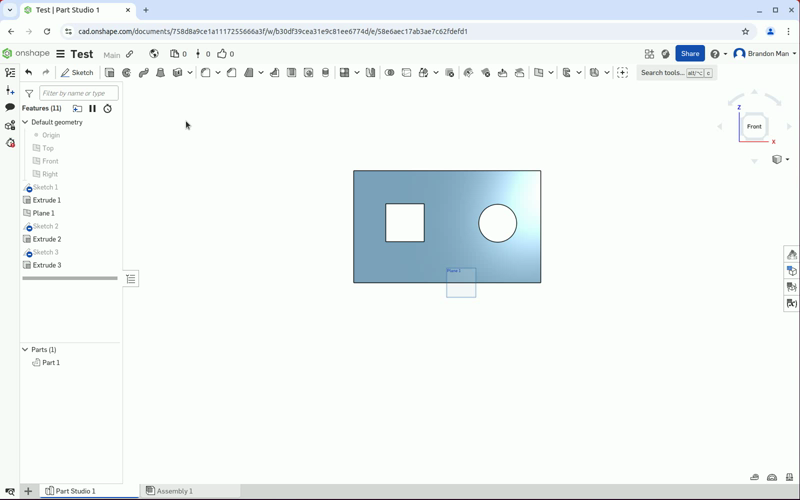
key(shift+h)
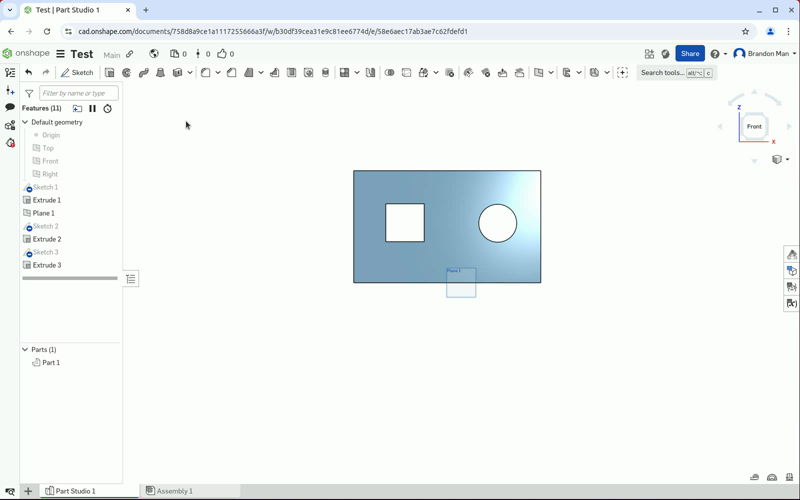
key(shift+h)
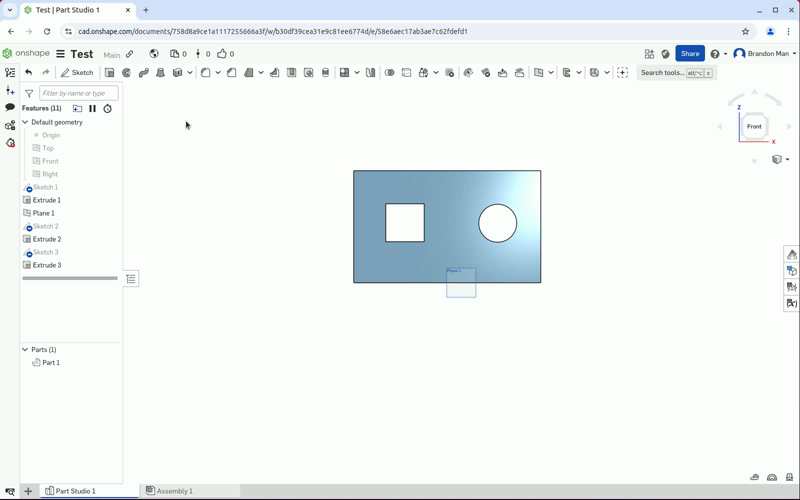
key(shift+7)
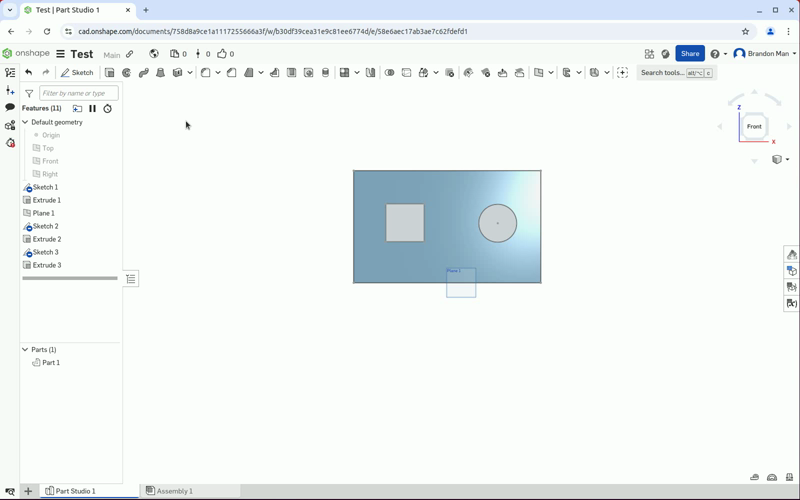
key(left, 2)
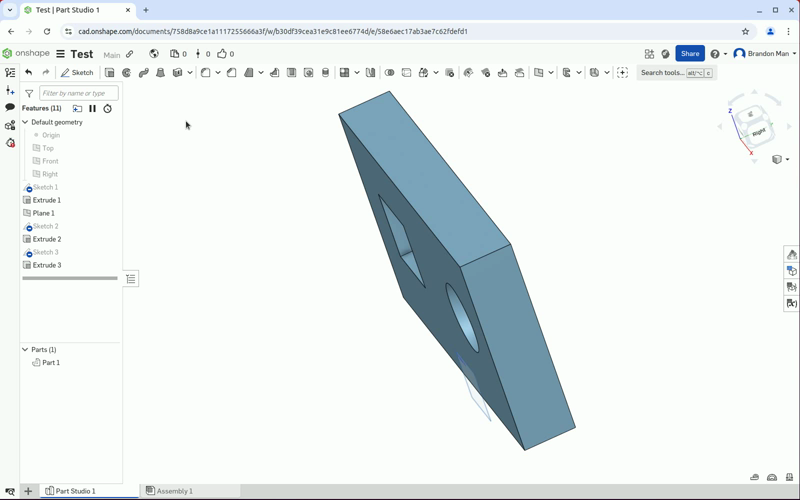
key(down, 2)
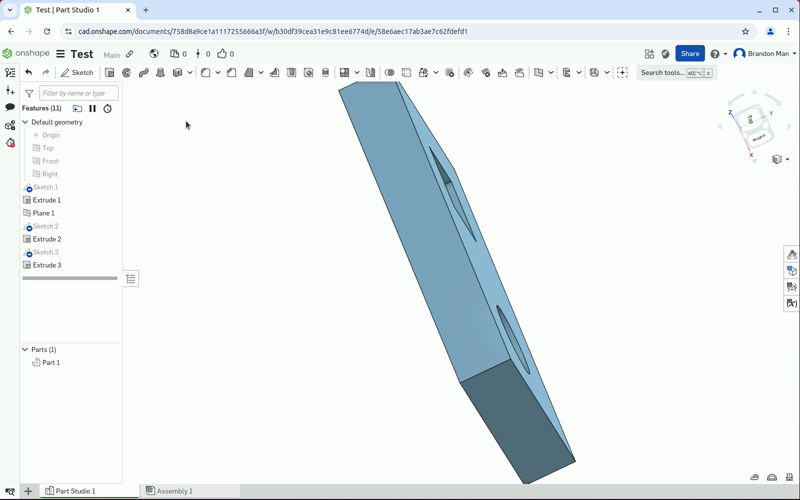
key(up, 2)
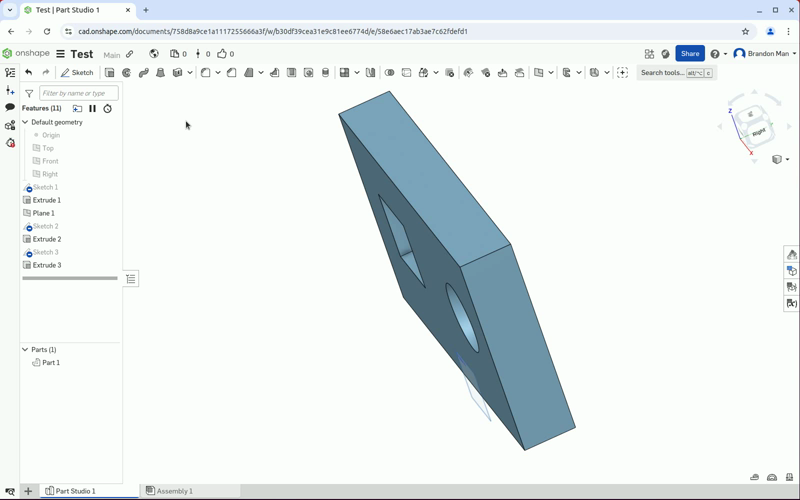
key(right, 2)
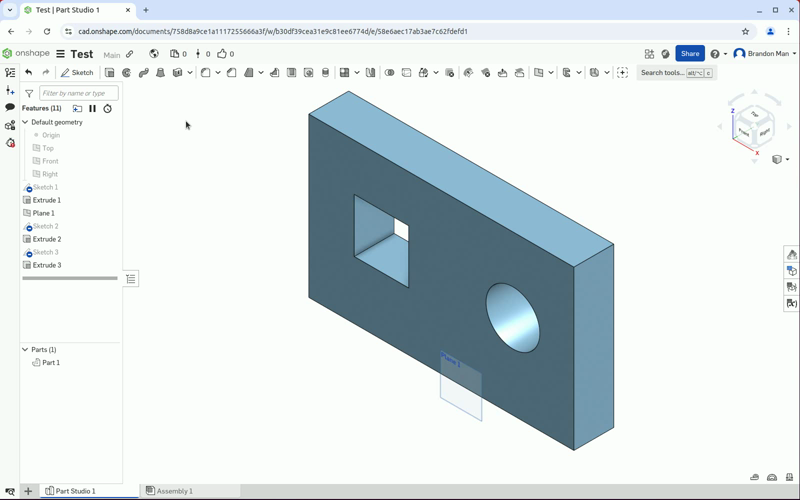
mouse_move(73, 189)
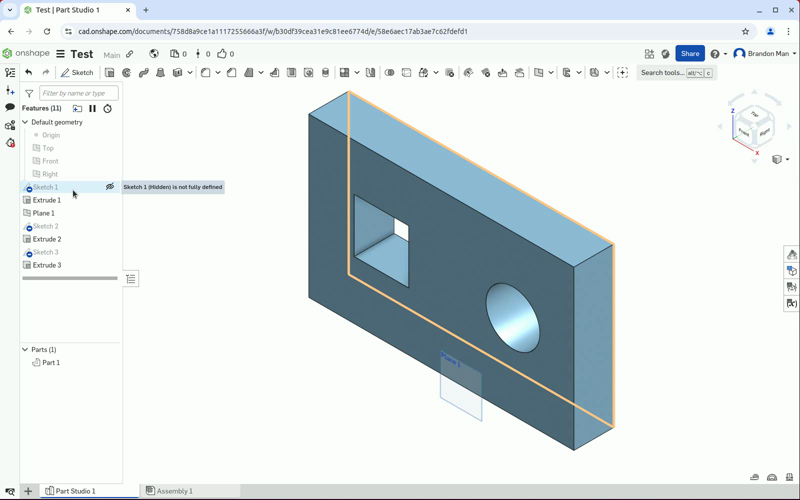
click(73, 189)